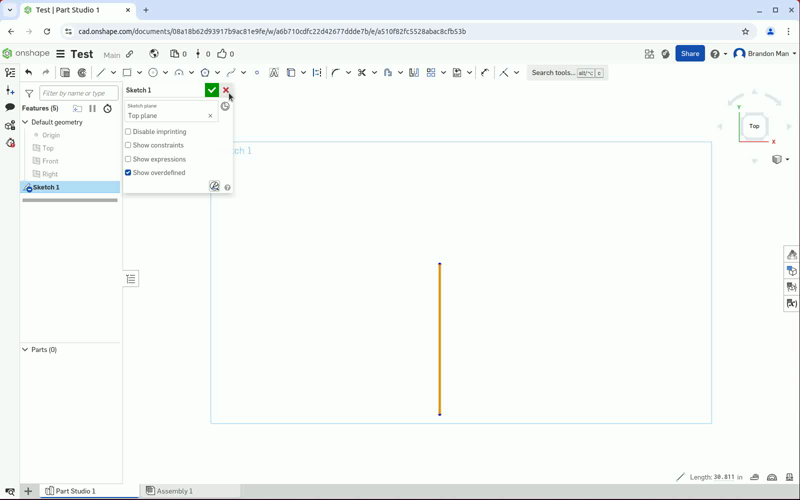
key(shift+h)
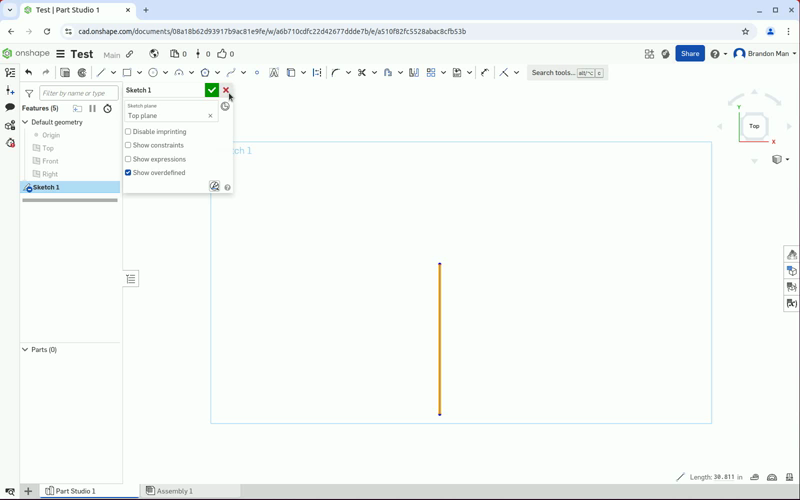
key(shift+s)
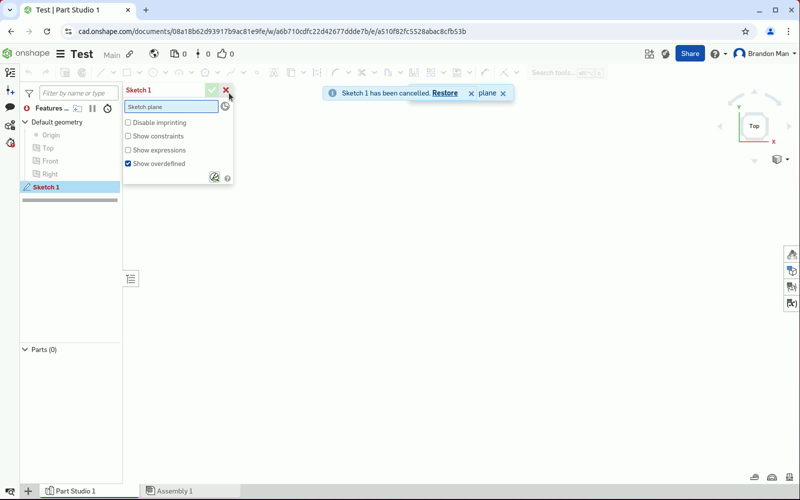
mouse_move(73, 150)
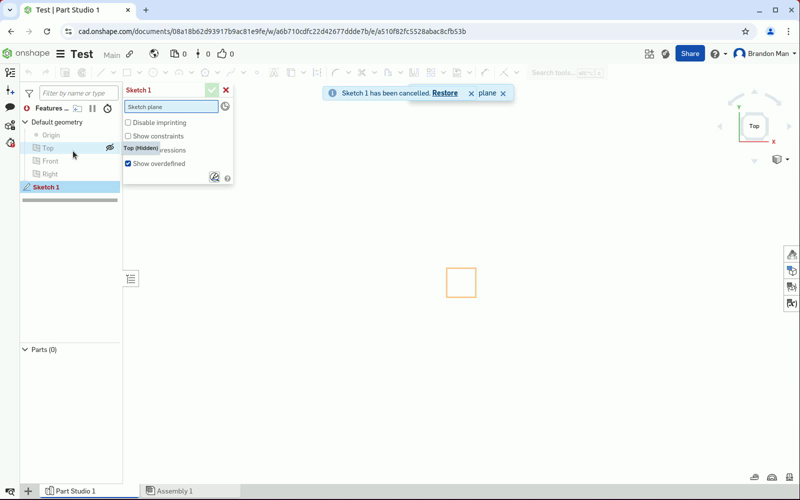
click(73, 150)
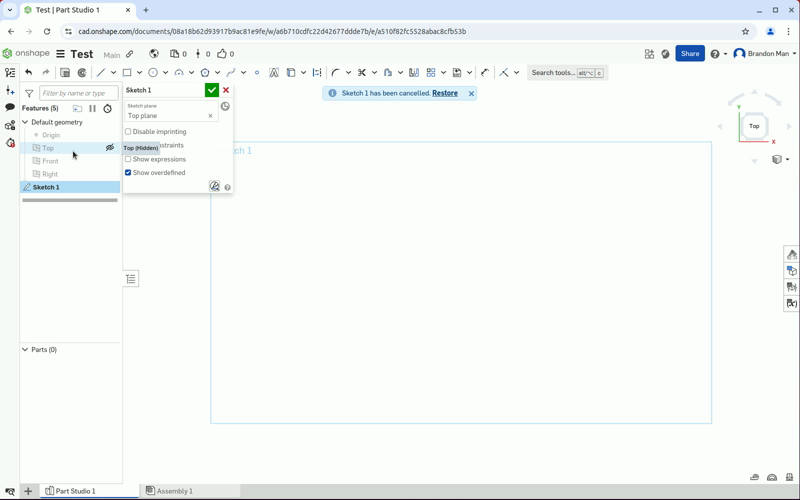
mouse_move(73, 352)
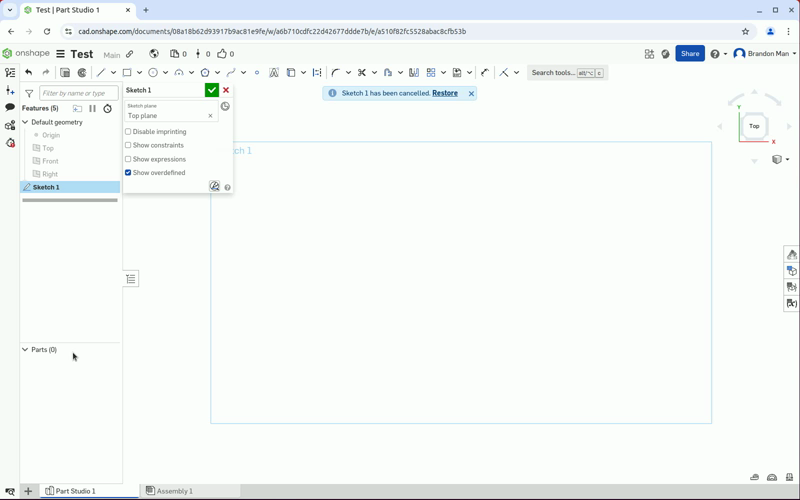
key(y)
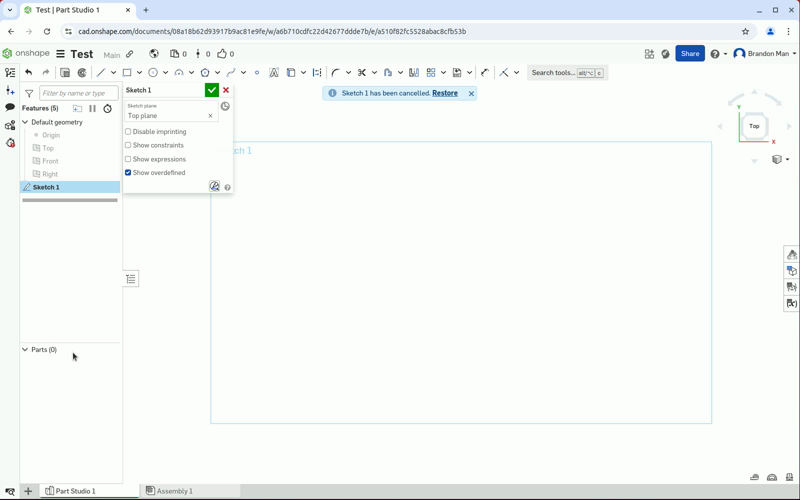
key(l)
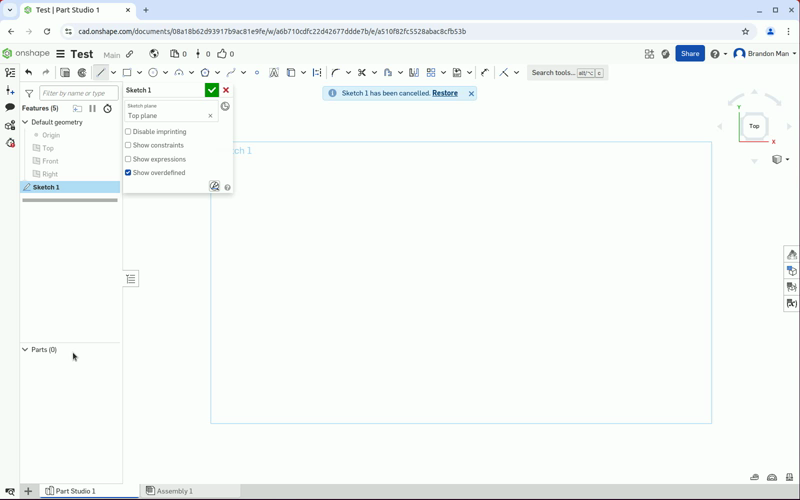
key_down(shift)
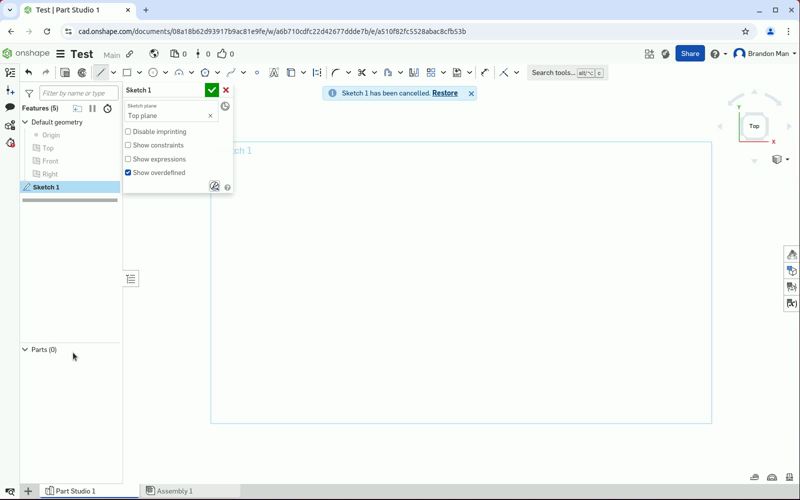
mouse_move(425, 314)
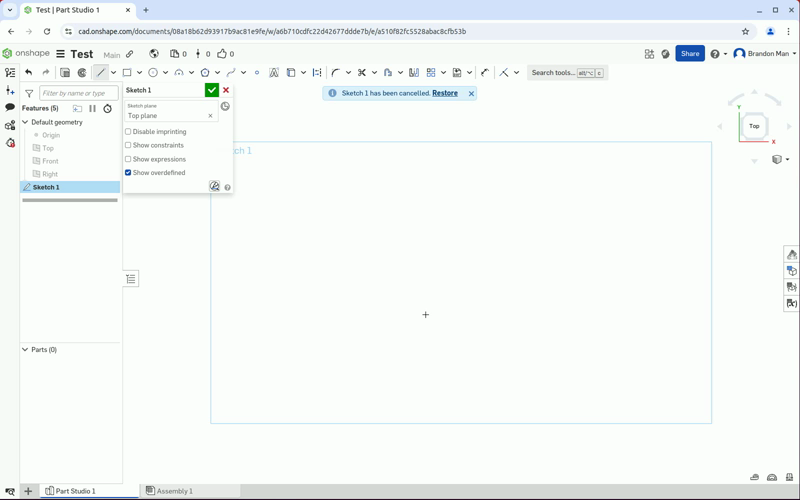
click(425, 314)
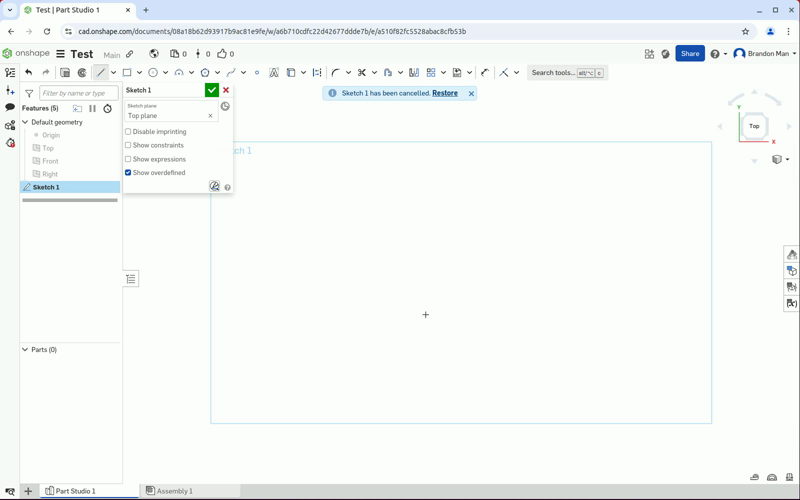
key_up(shift)
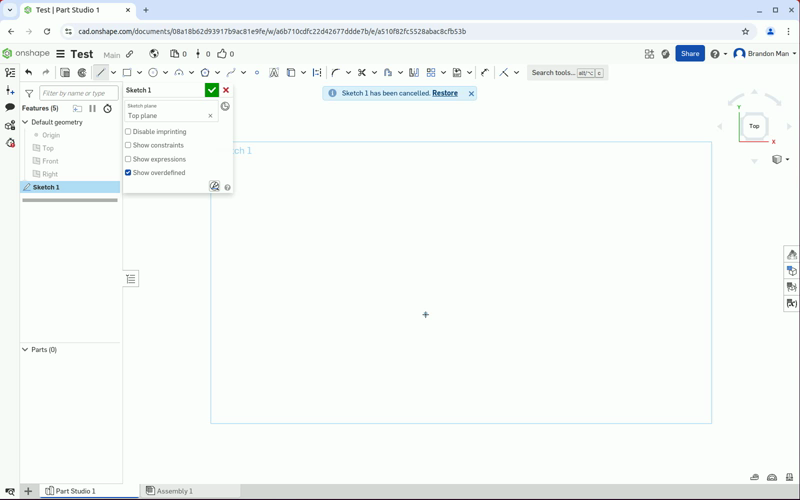
key_down(shift)
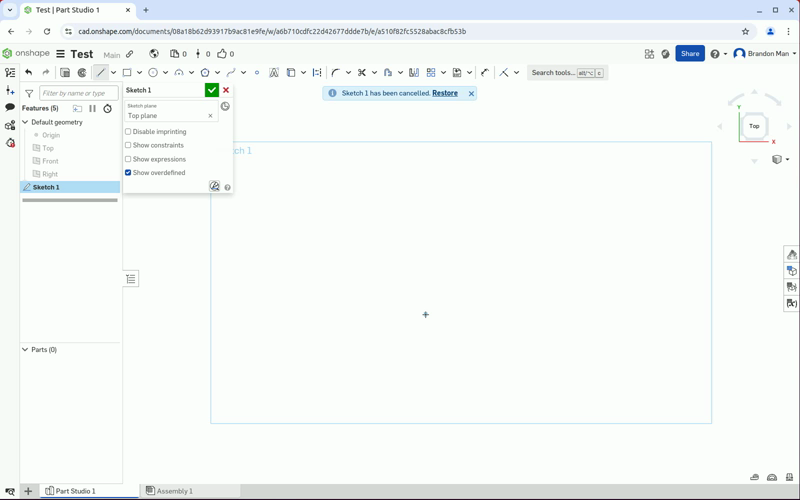
mouse_move(516, 314)
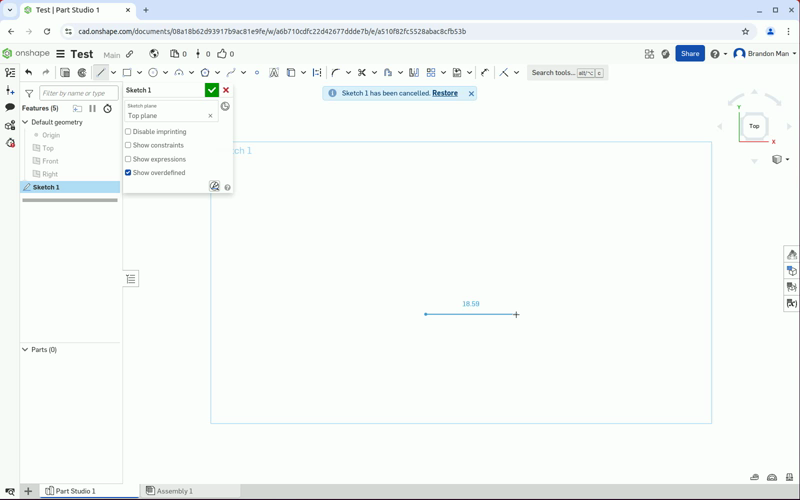
click(516, 314)
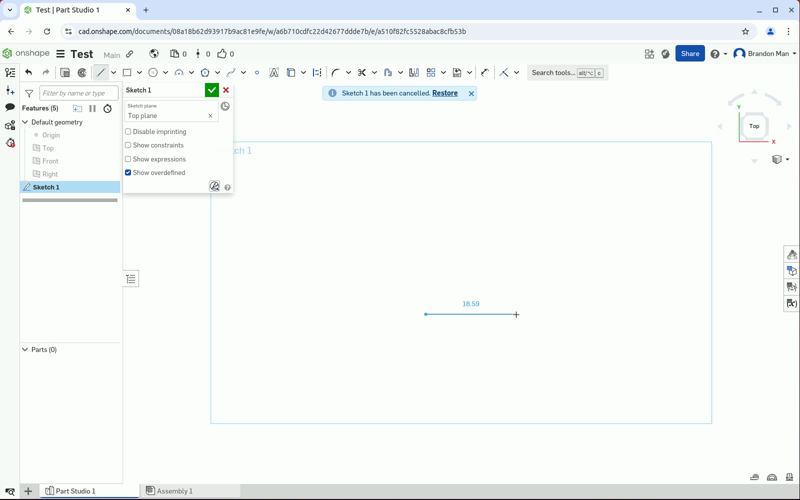
key_up(shift)
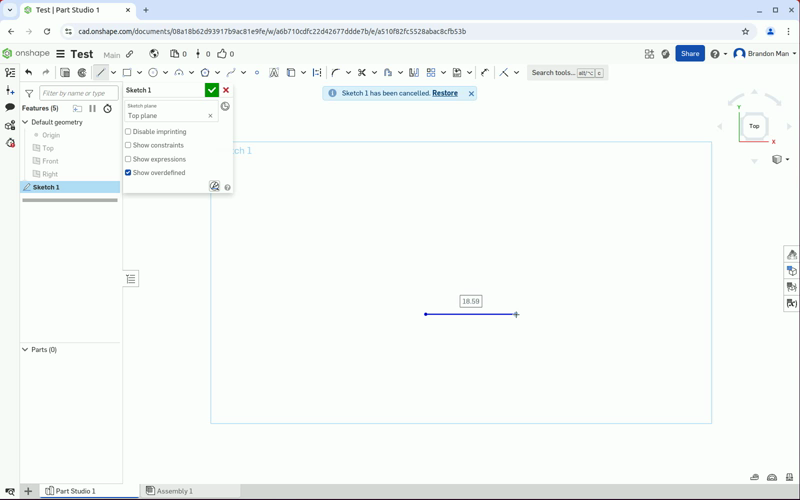
key_down(shift)
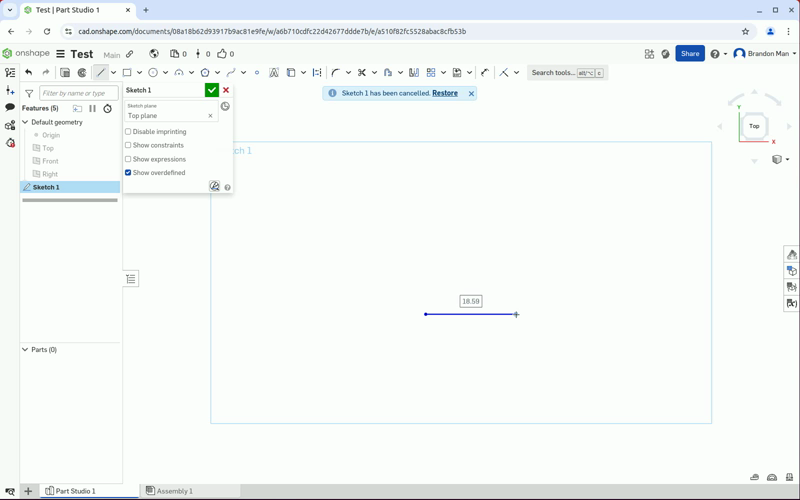
mouse_move(516, 245)
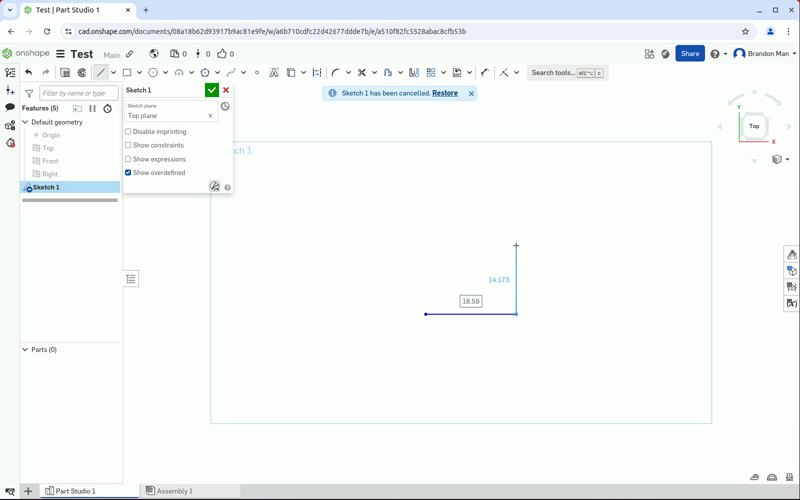
click(516, 245)
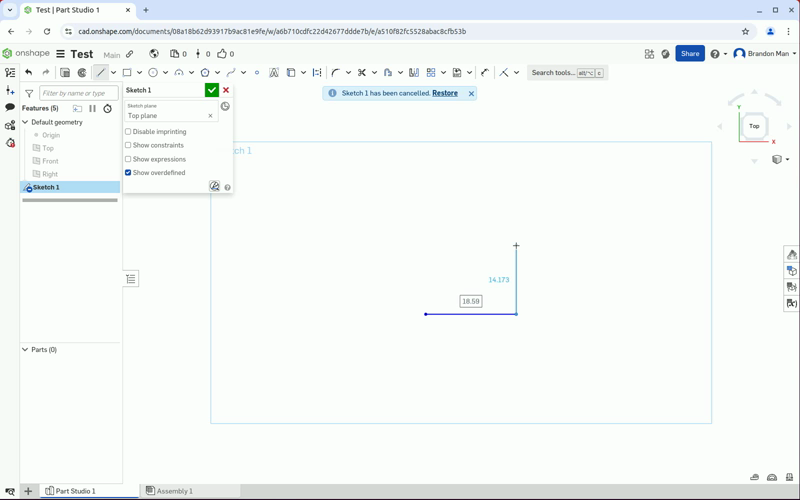
key_up(shift)
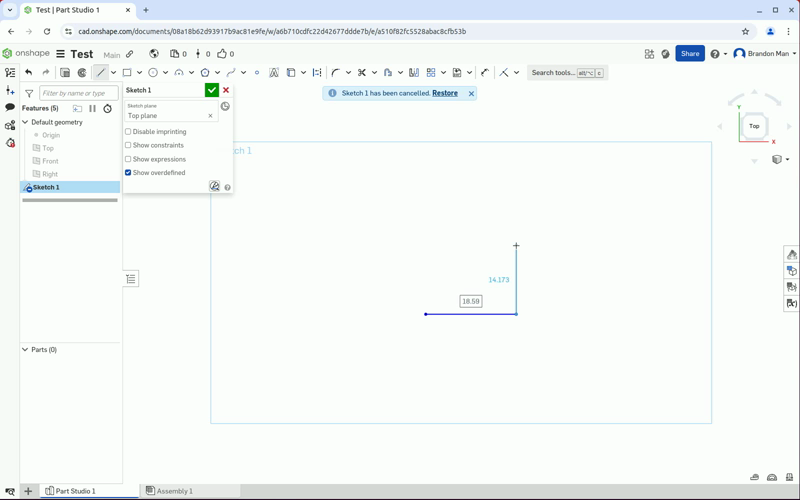
key_down(shift)
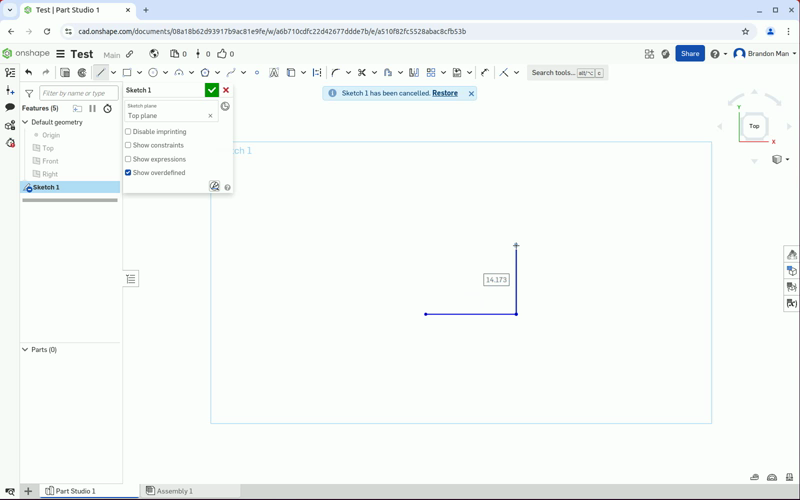
mouse_move(425, 245)
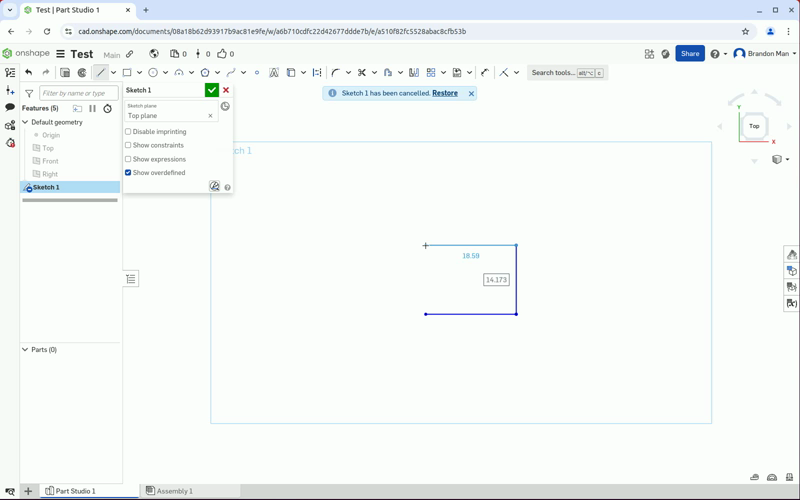
click(425, 245)
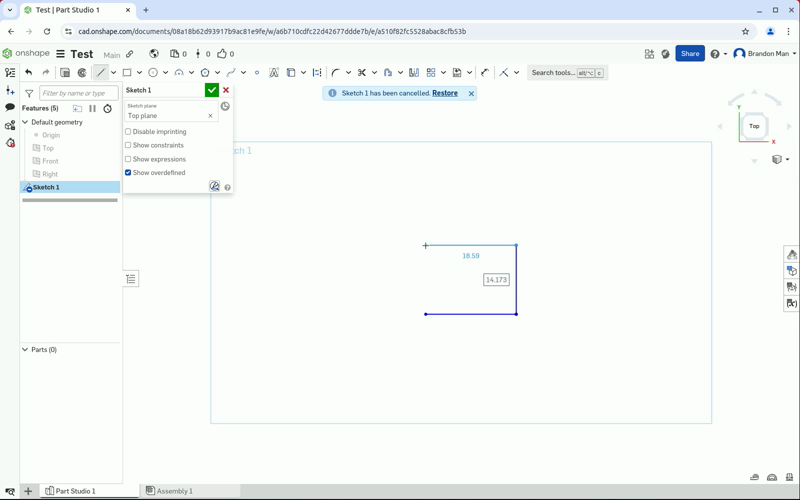
key_up(shift)
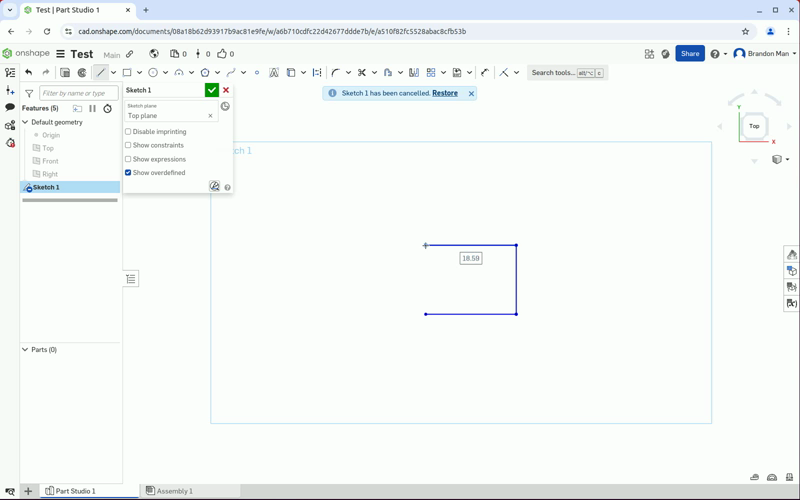
key_down(shift)
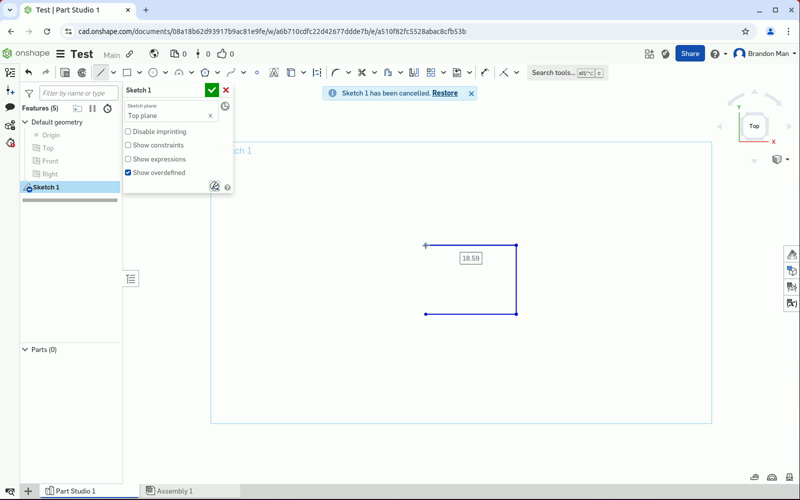
mouse_move(425, 314)
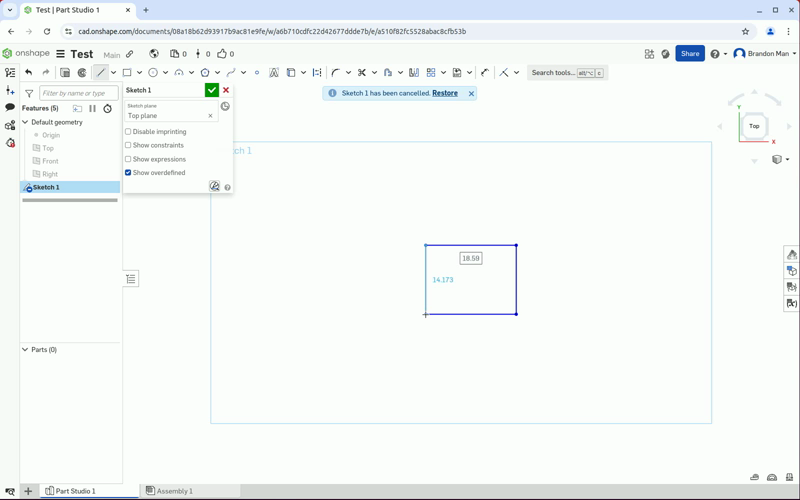
key_up(shift)
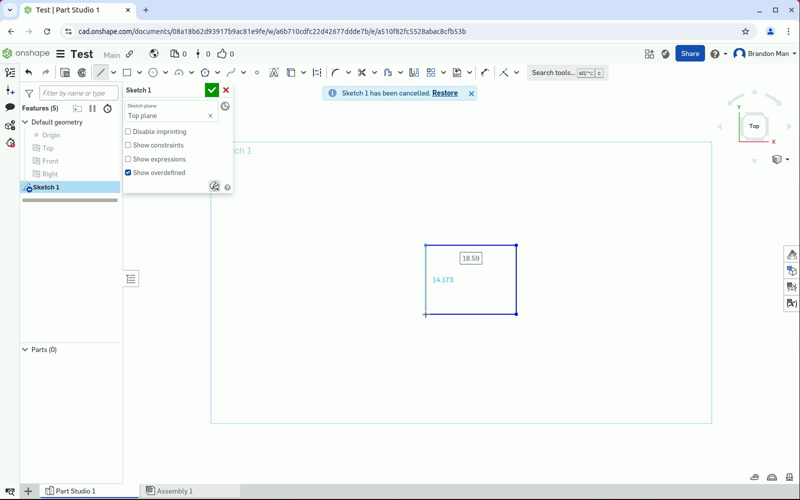
click(425, 314)
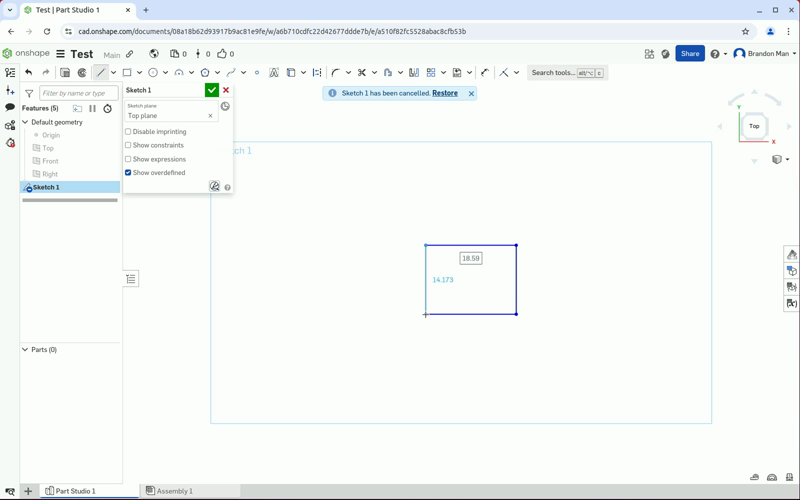
key(esc)
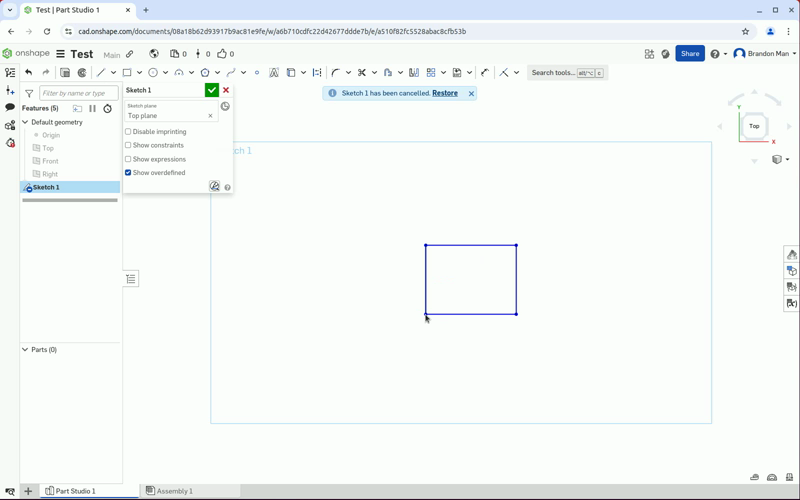
mouse_move(475, 250)
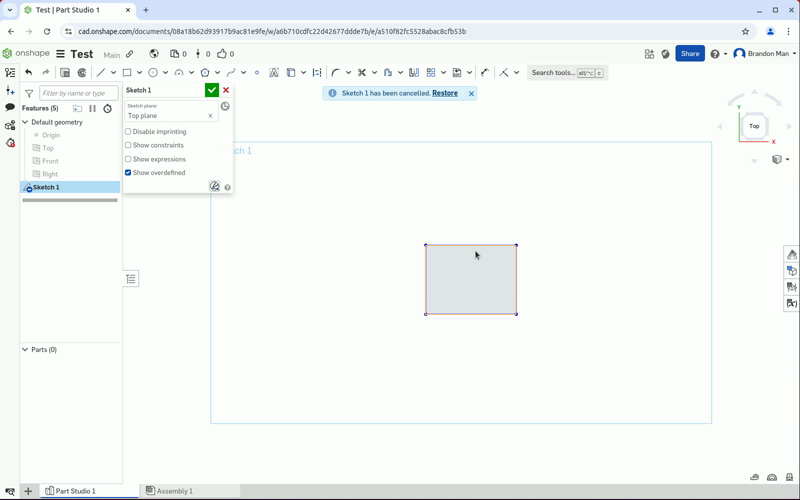
click(475, 250)
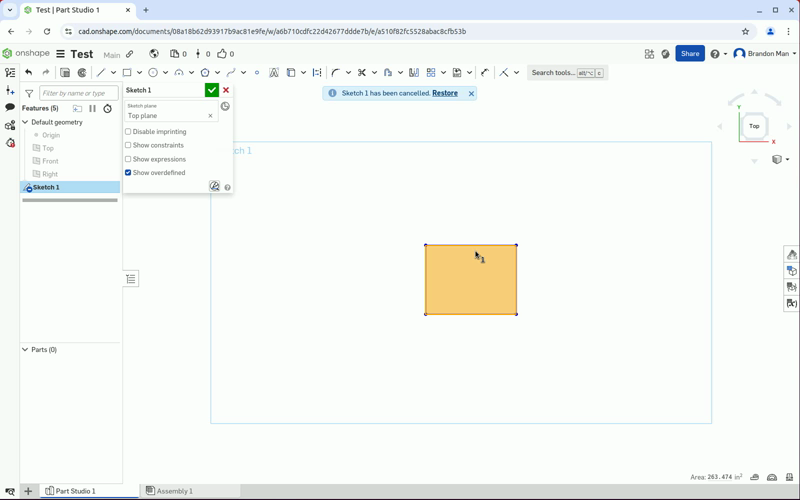
mouse_move(73, 352)
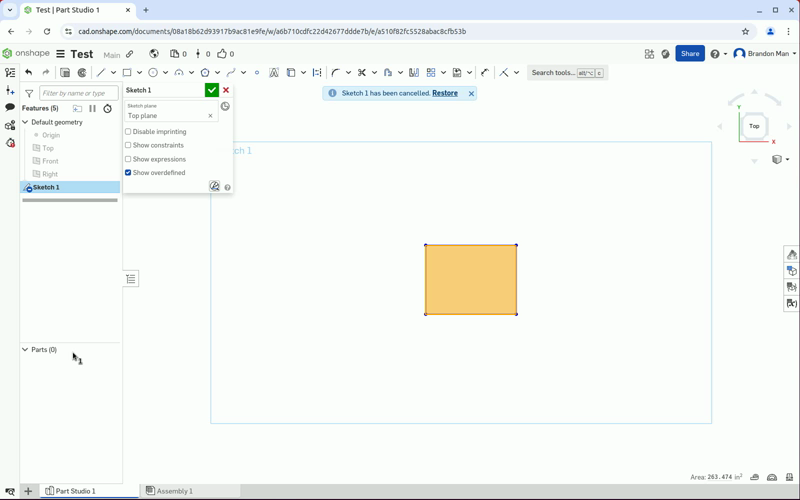
key(shift+y)
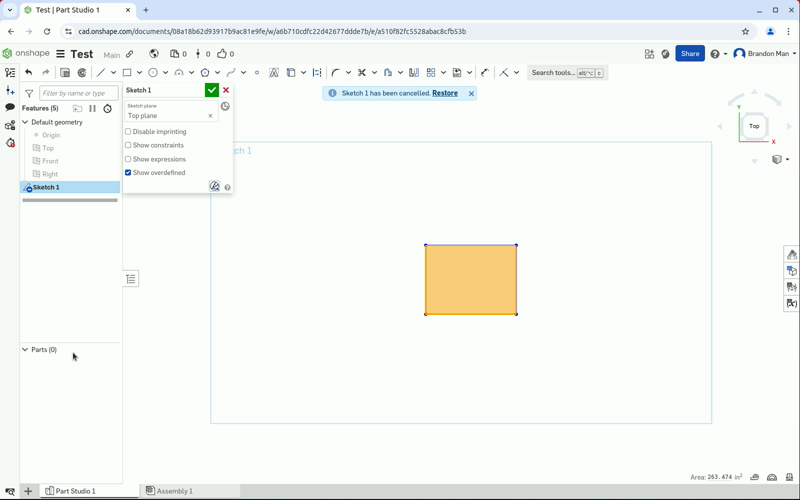
key(shift+e)
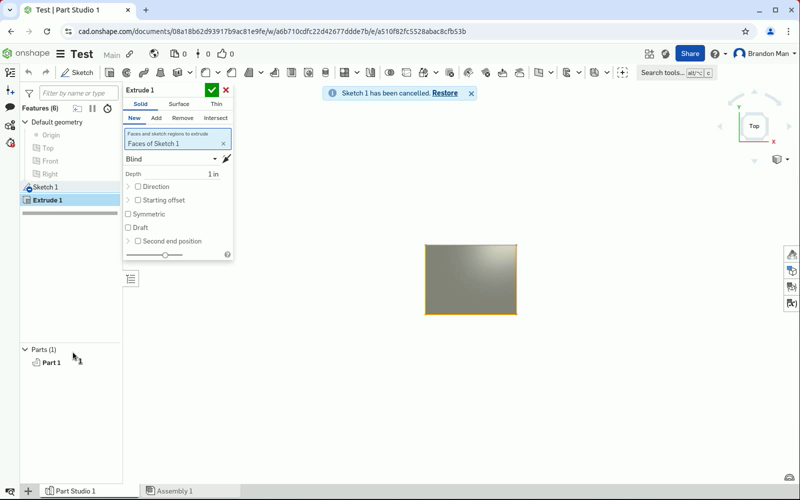
mouse_move(143, 106)
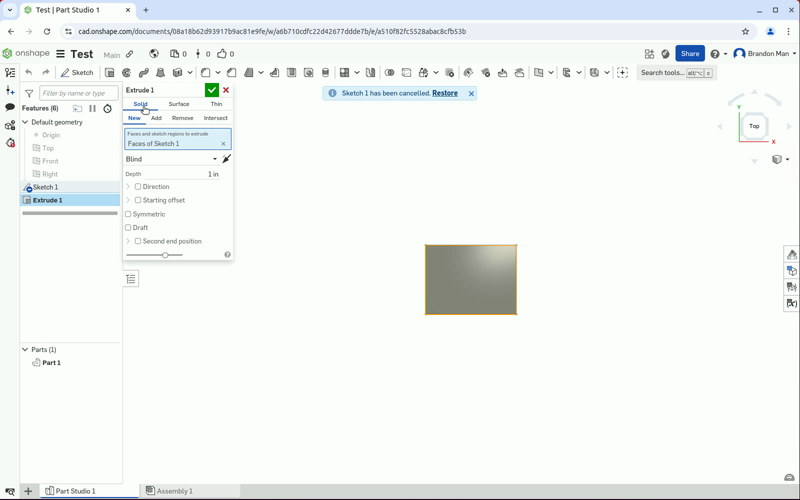
click(143, 106)
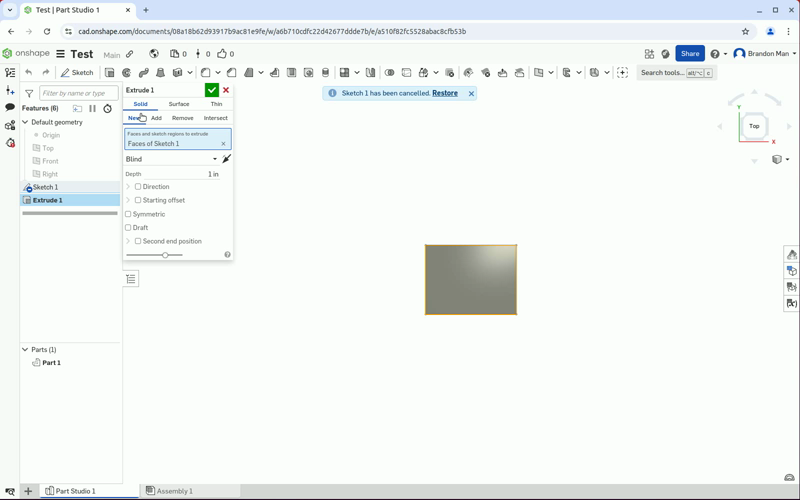
mouse_move(137, 120)
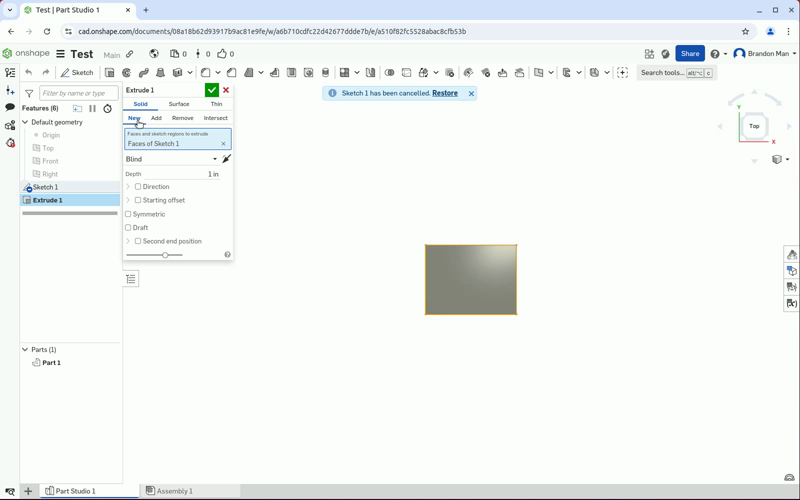
click(137, 120)
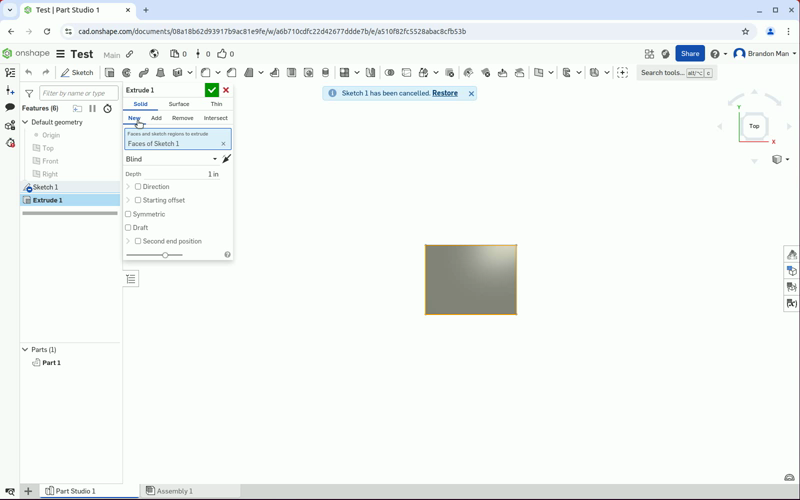
key(tab, 4)
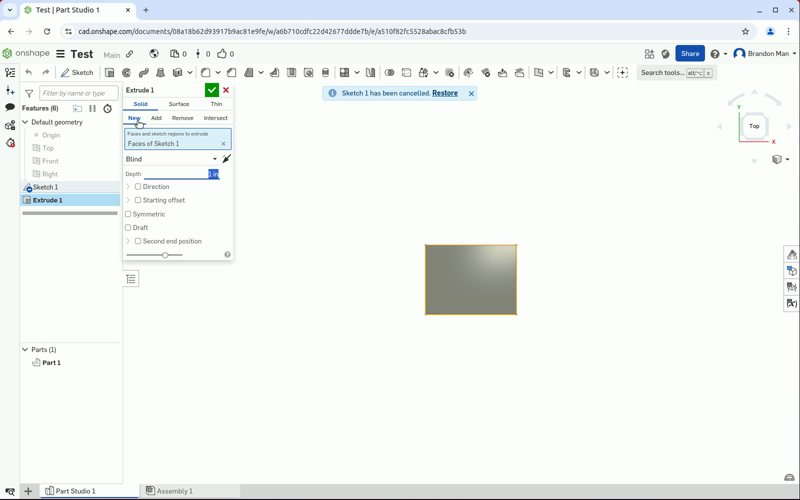
text(23.108)
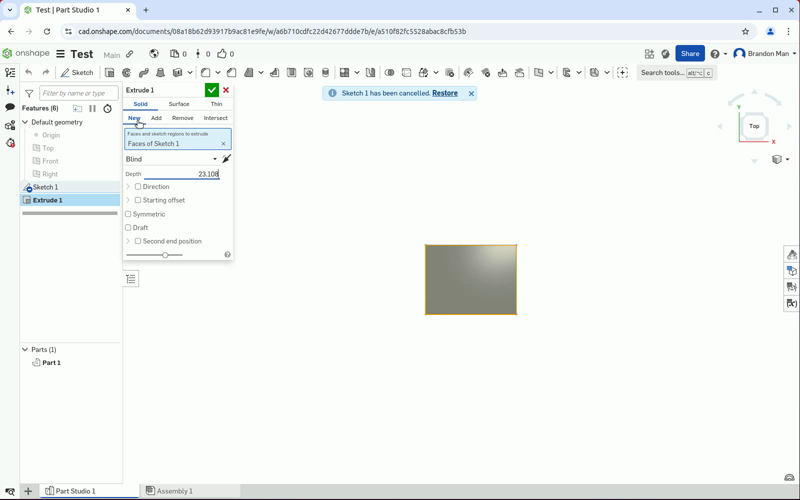
key(enter)
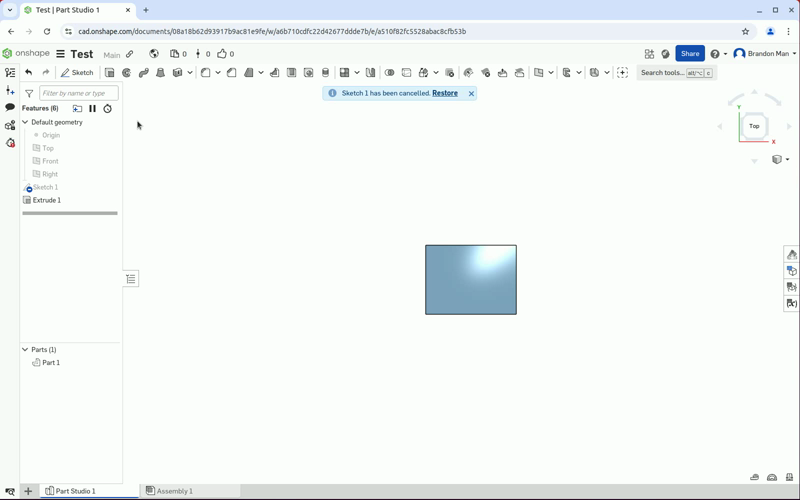
key(shift+h)
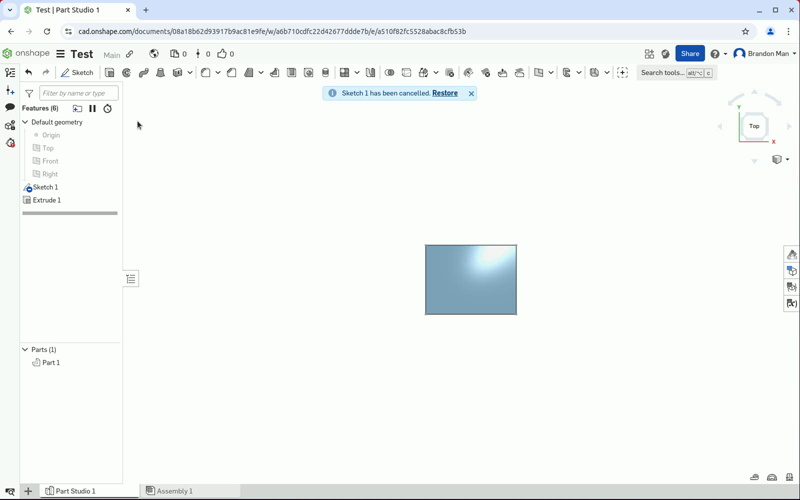
key(shift+h)
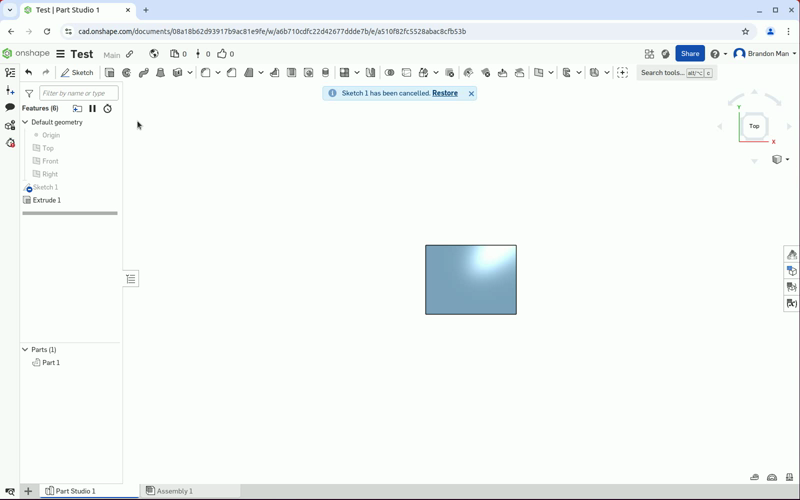
mouse_move(73, 189)
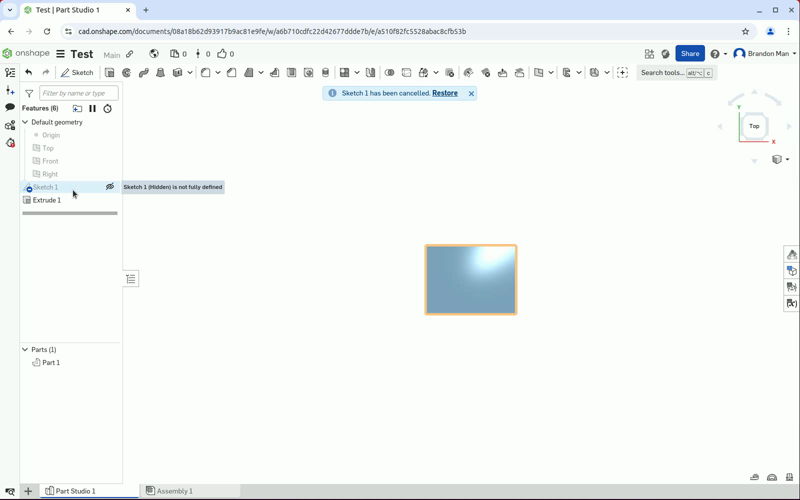
click(73, 189)
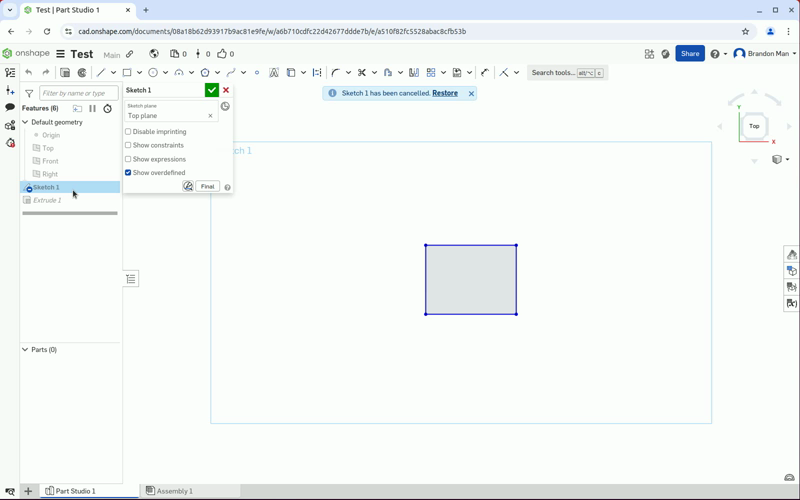
mouse_move(229, 92)
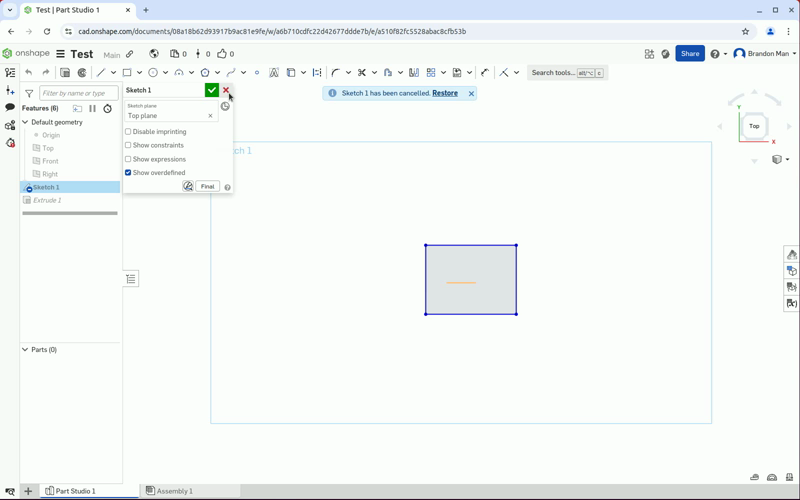
click(229, 92)
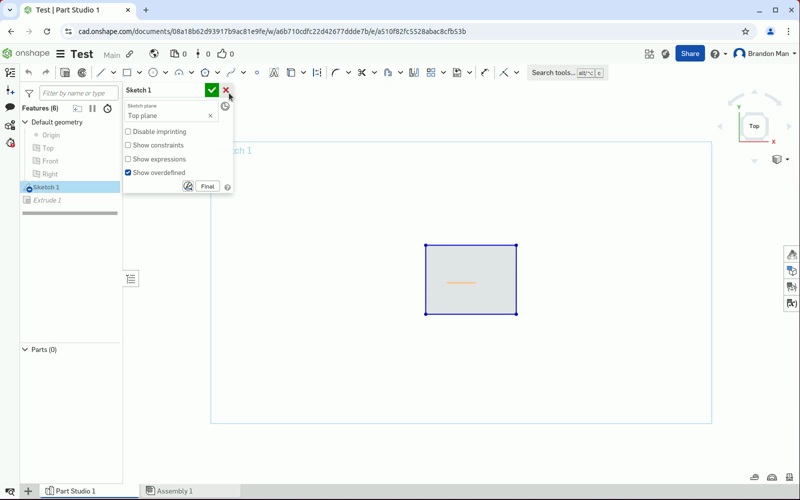
key(shift+s)
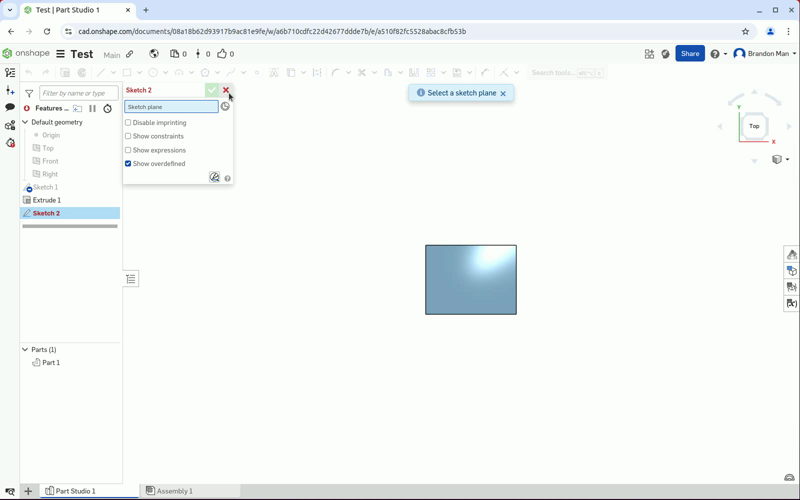
mouse_move(73, 150)
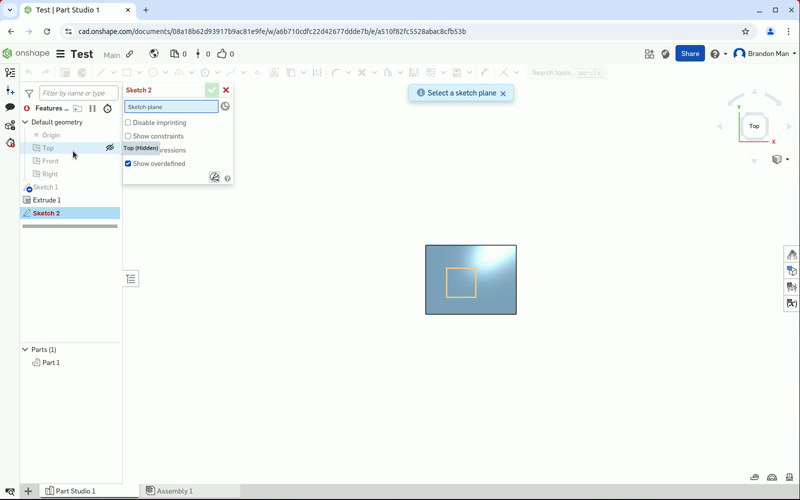
click(73, 150)
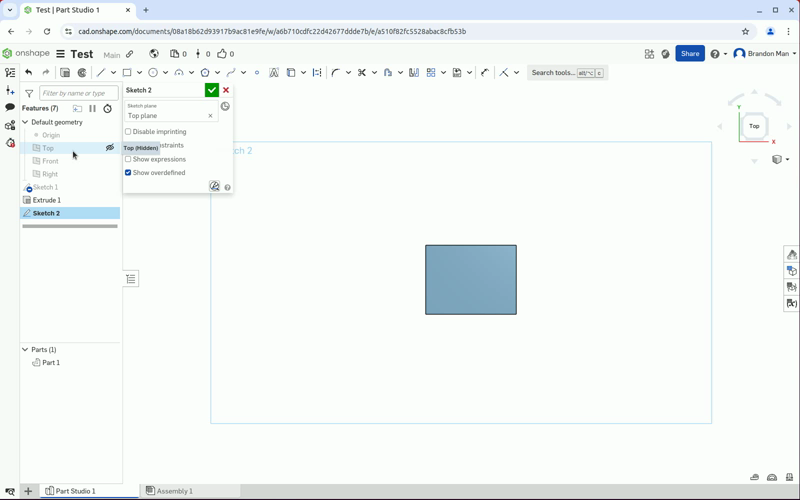
mouse_move(73, 352)
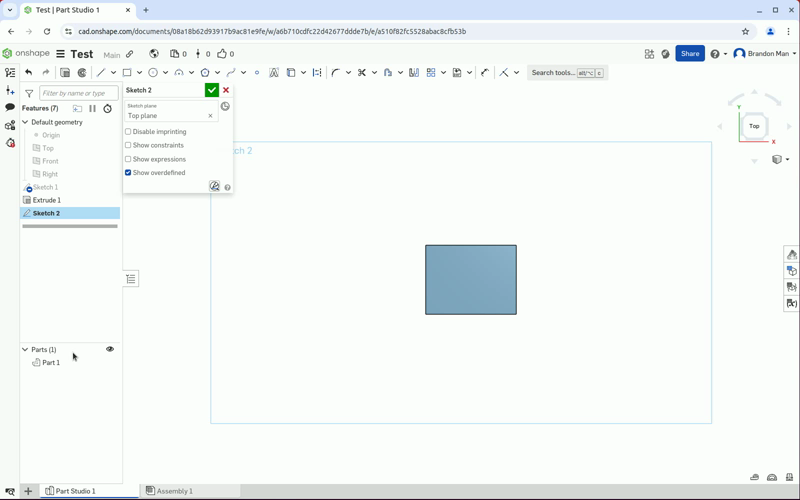
key(y)
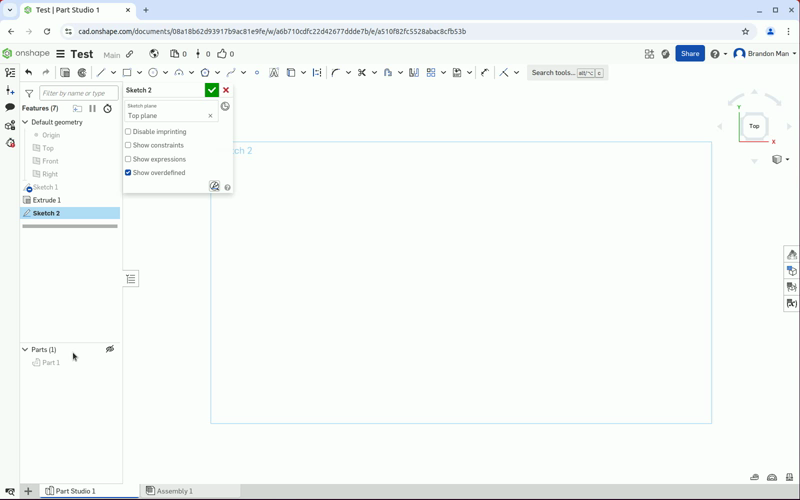
key(a)
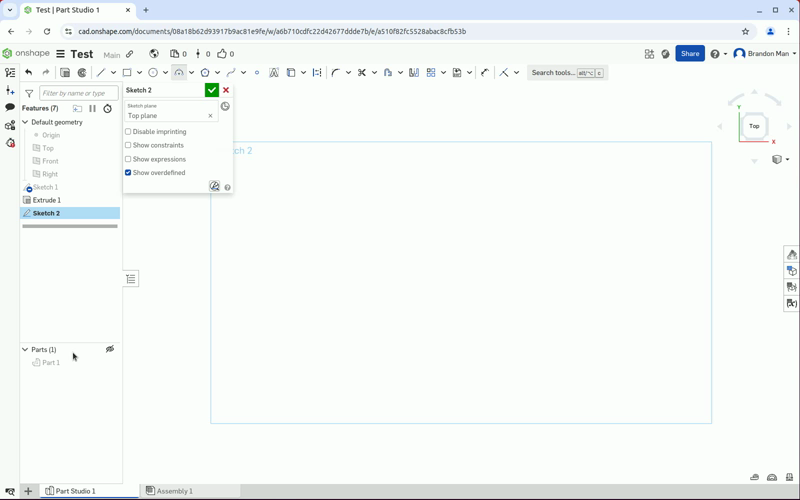
key_down(shift)
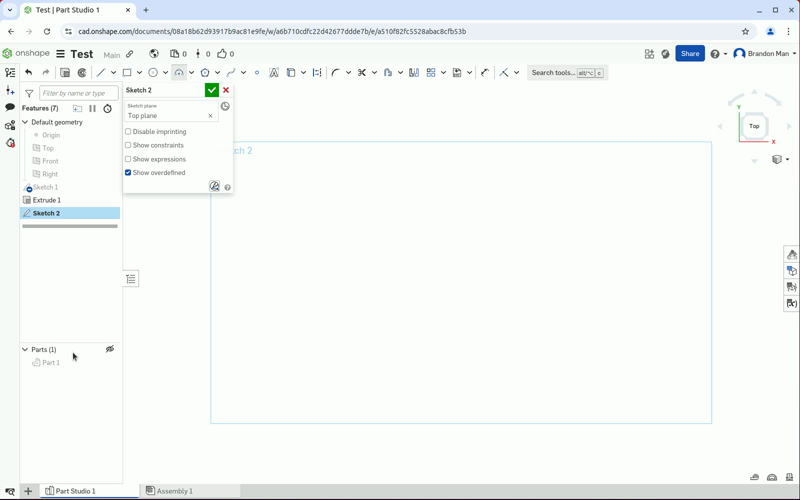
mouse_move(425, 314)
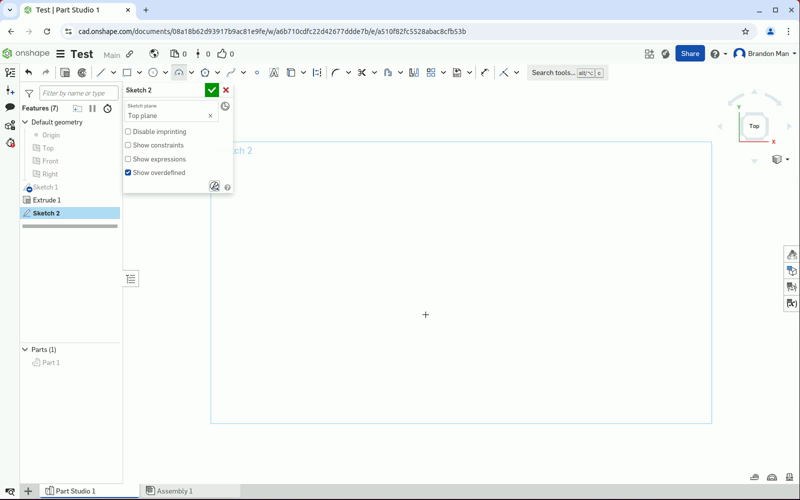
click(425, 314)
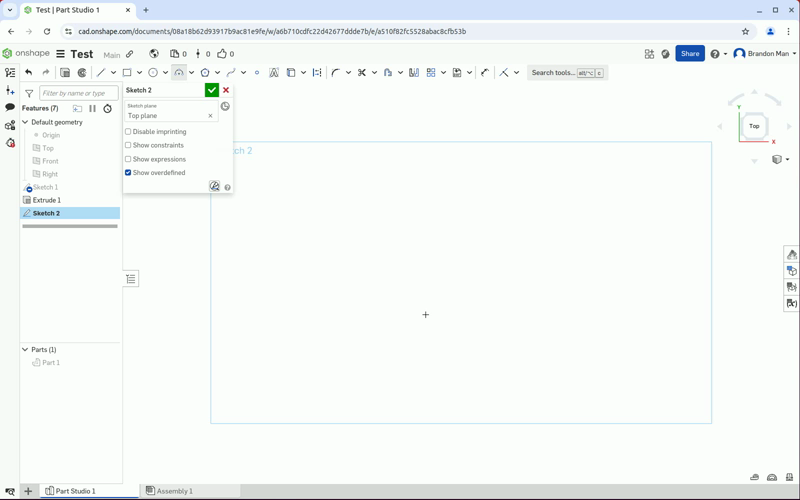
key_up(shift)
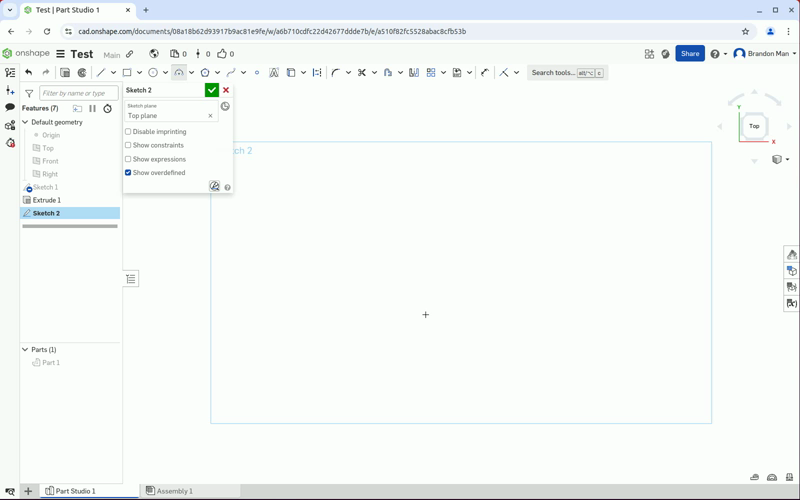
key_down(shift)
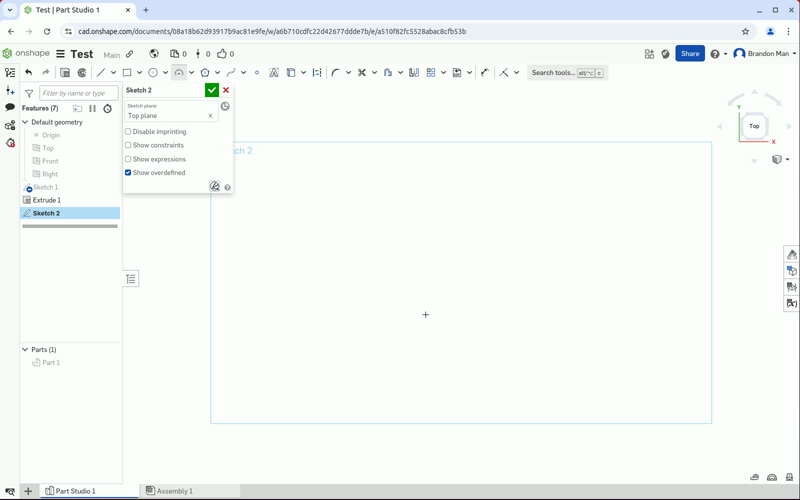
mouse_move(425, 245)
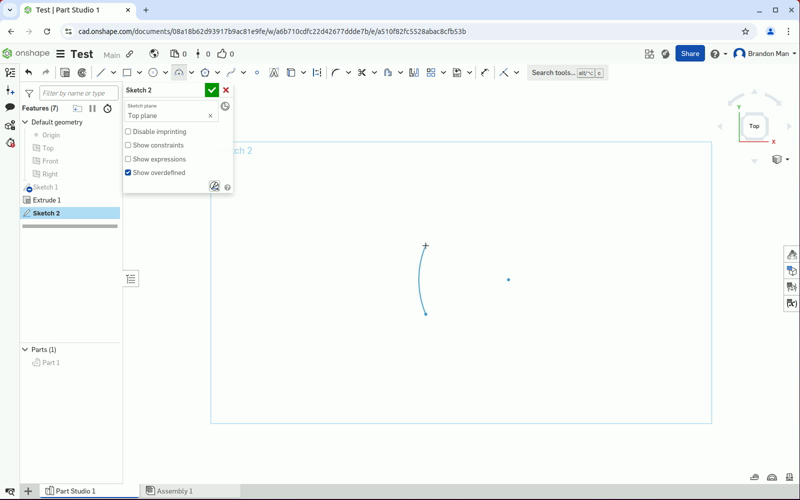
click(425, 245)
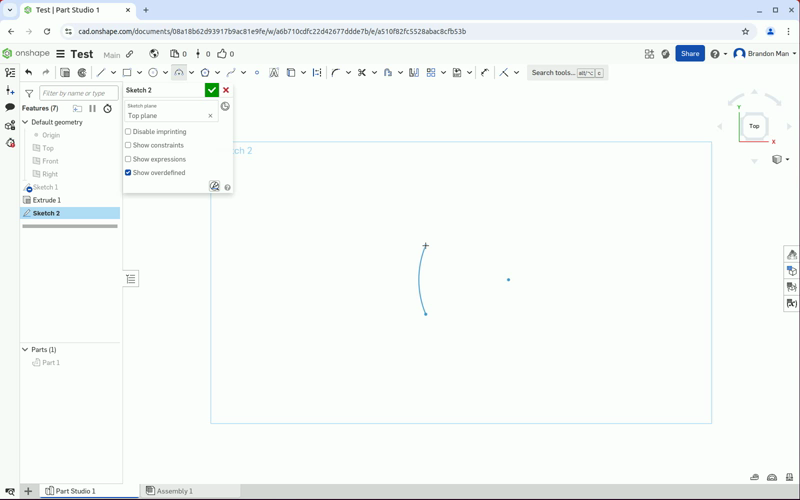
mouse_move(460, 279)
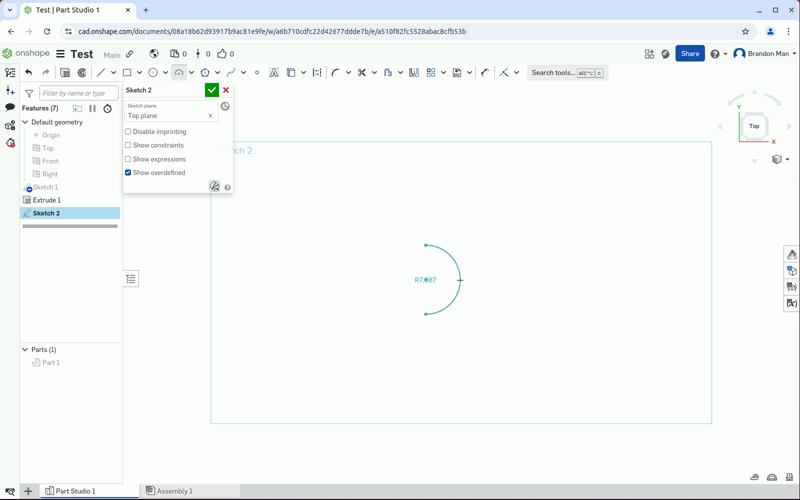
click(460, 279)
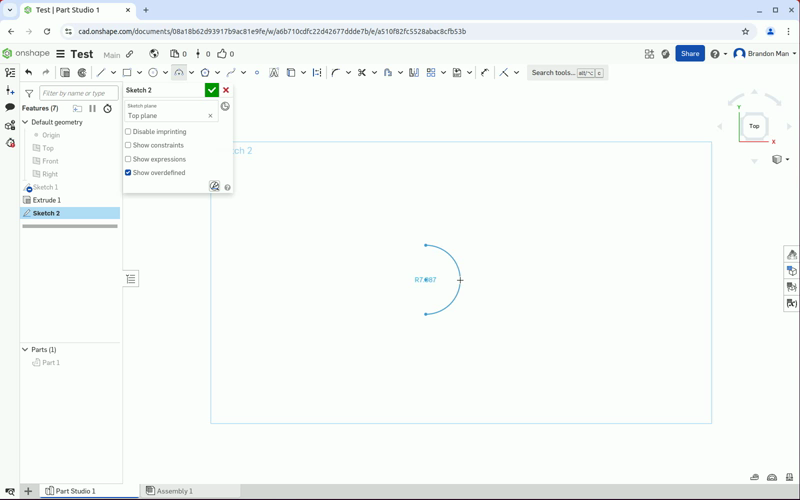
key_up(shift)
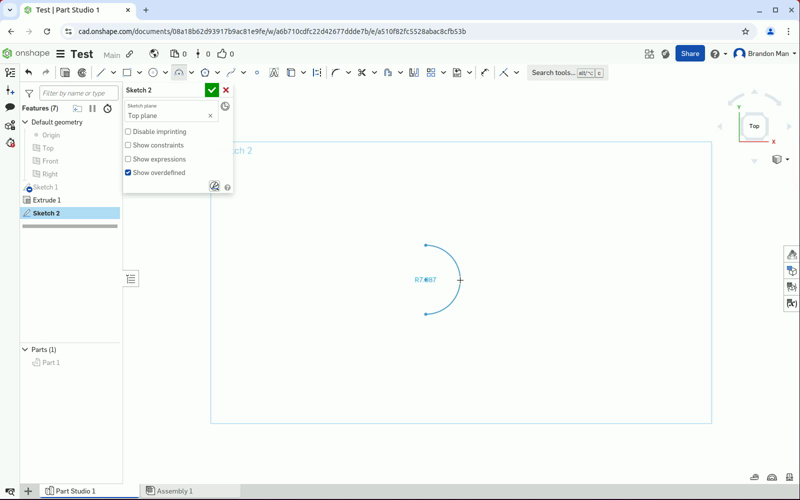
key(esc)
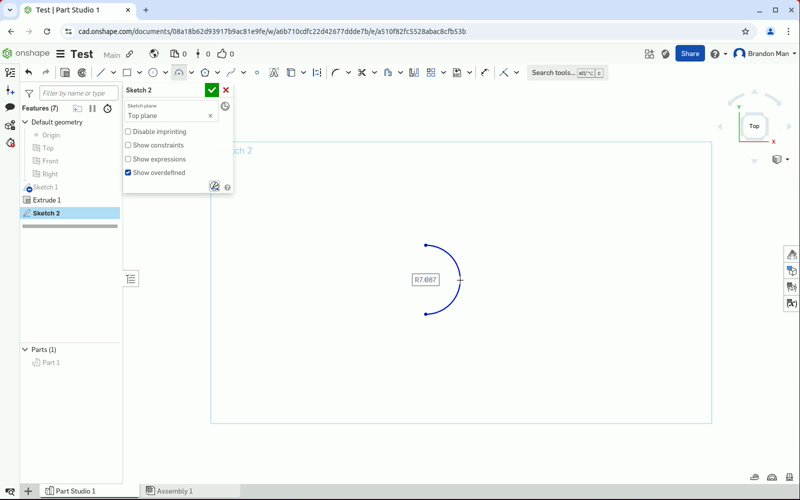
key(l)
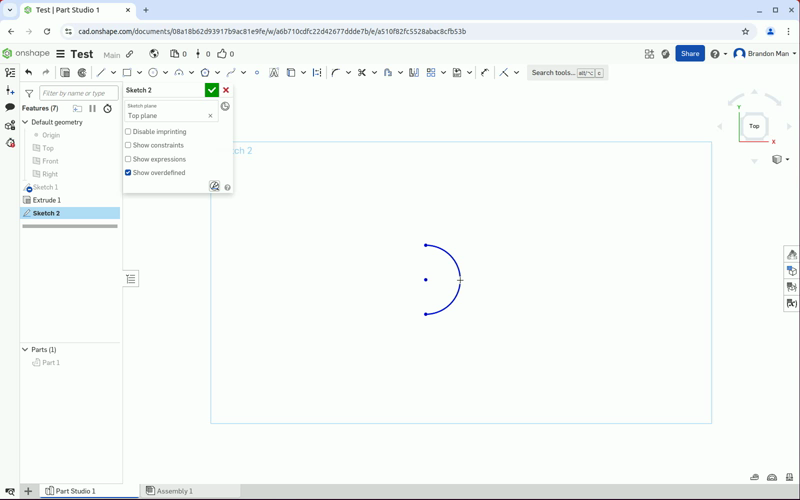
mouse_move(425, 245)
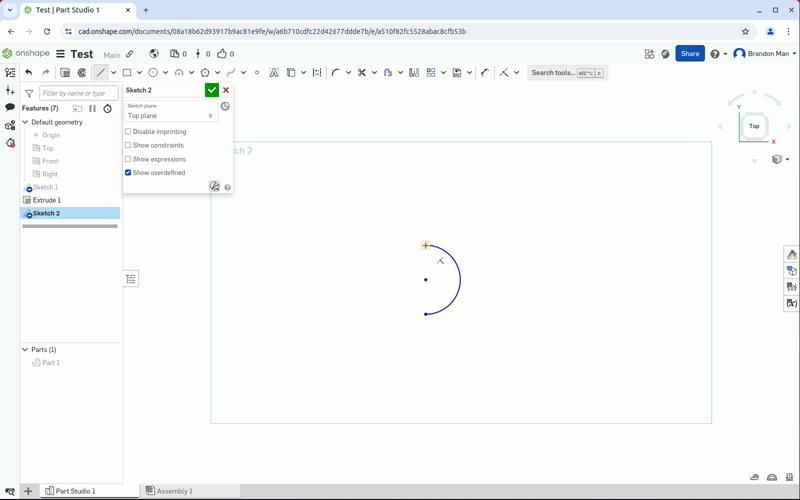
click(425, 245)
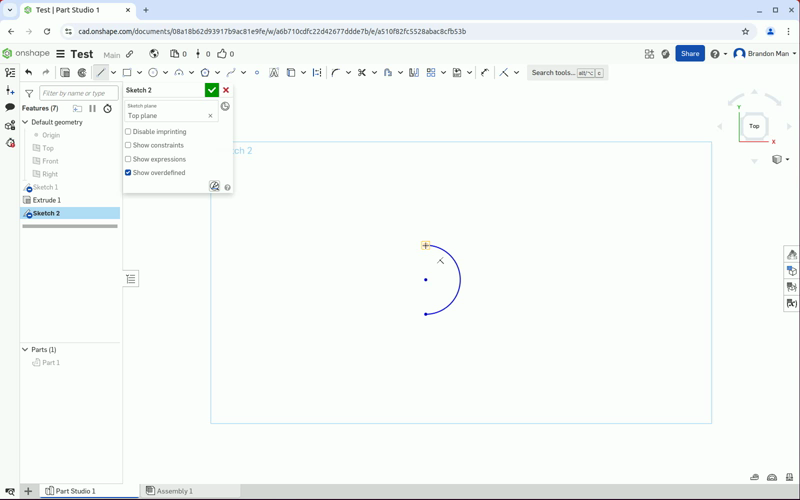
key_down(shift)
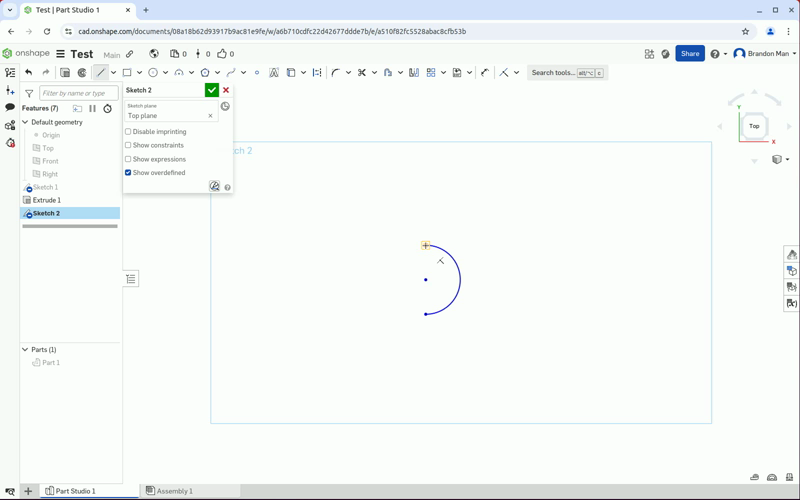
mouse_move(425, 314)
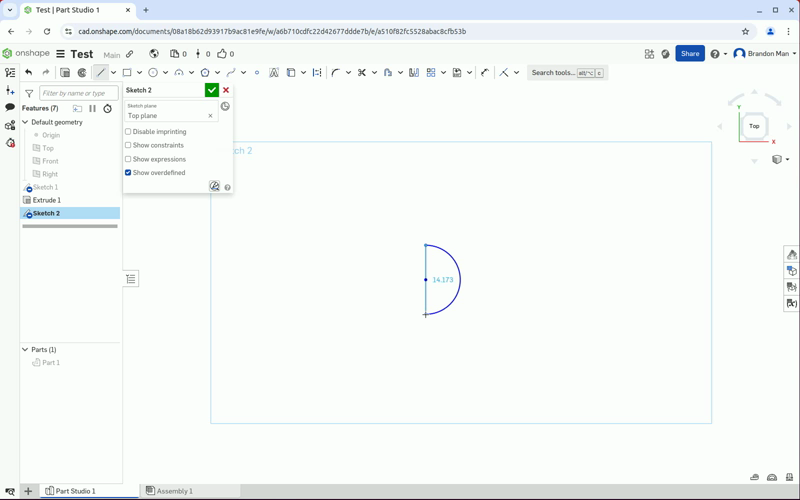
key_up(shift)
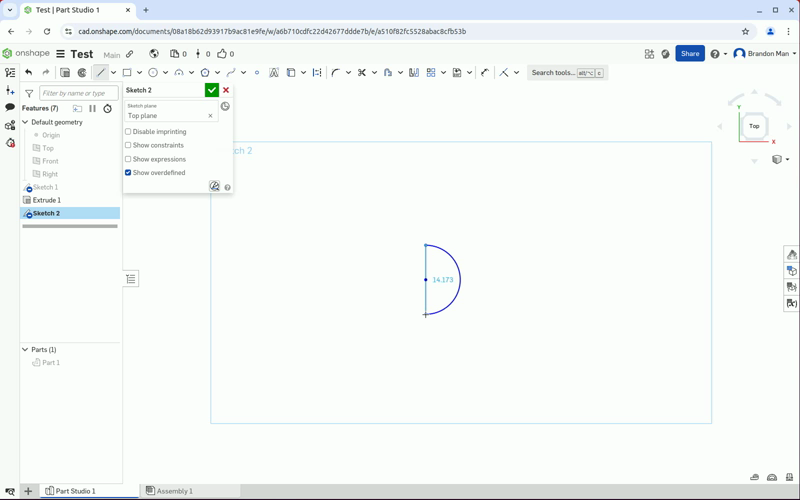
click(425, 314)
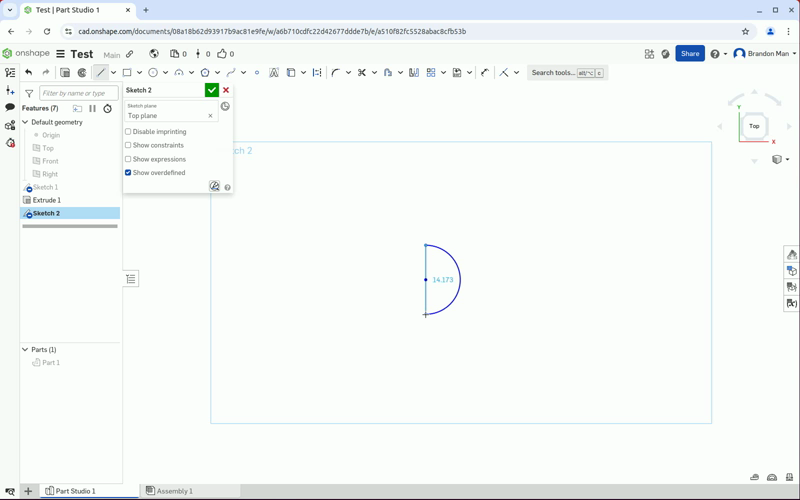
key(esc)
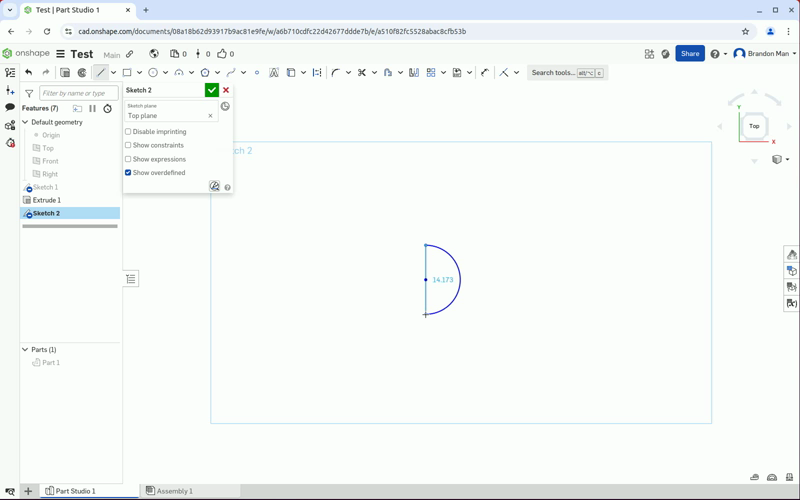
mouse_move(439, 265)
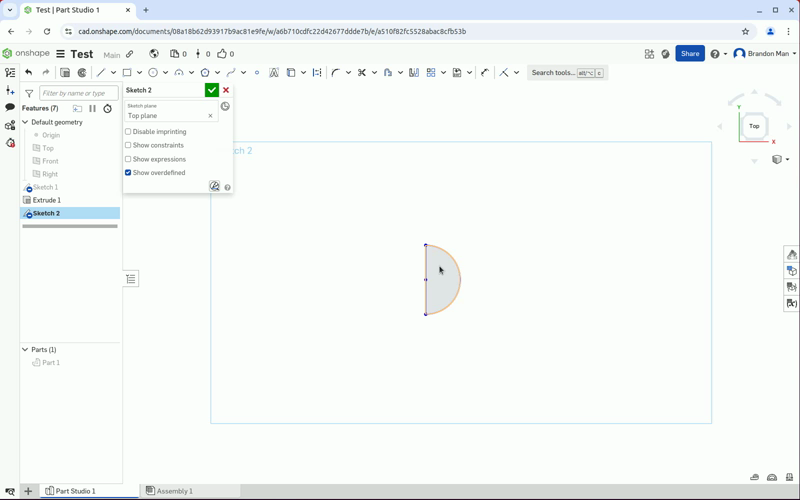
scroll(6)
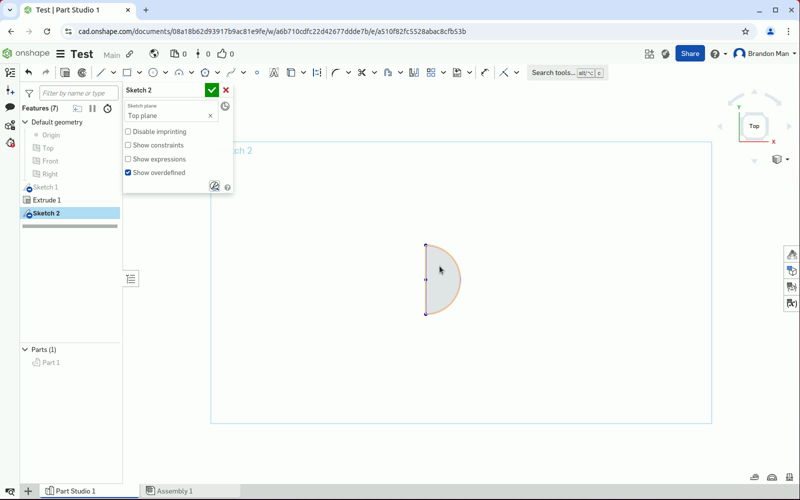
scroll(6)
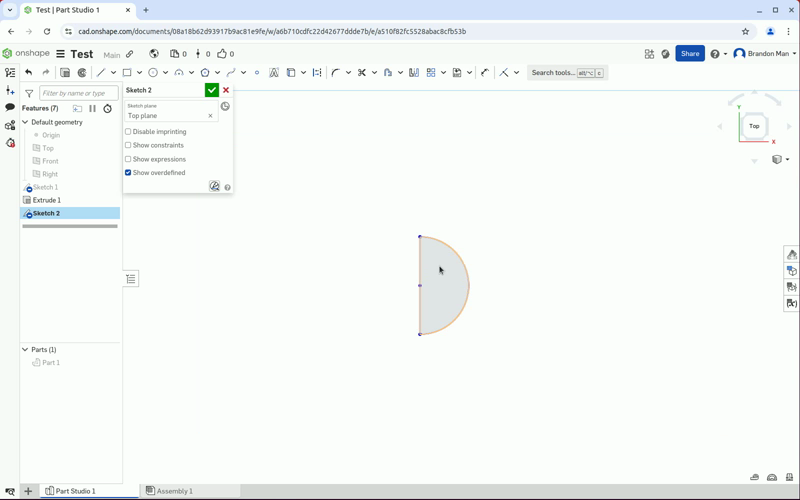
scroll(6)
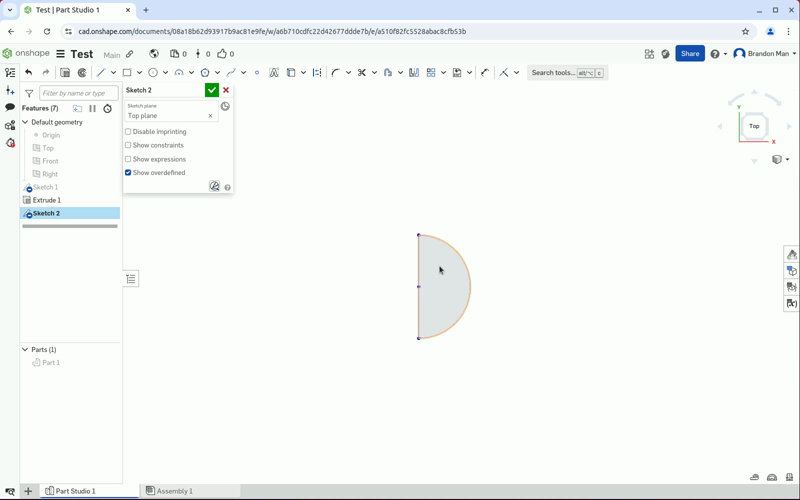
scroll(6)
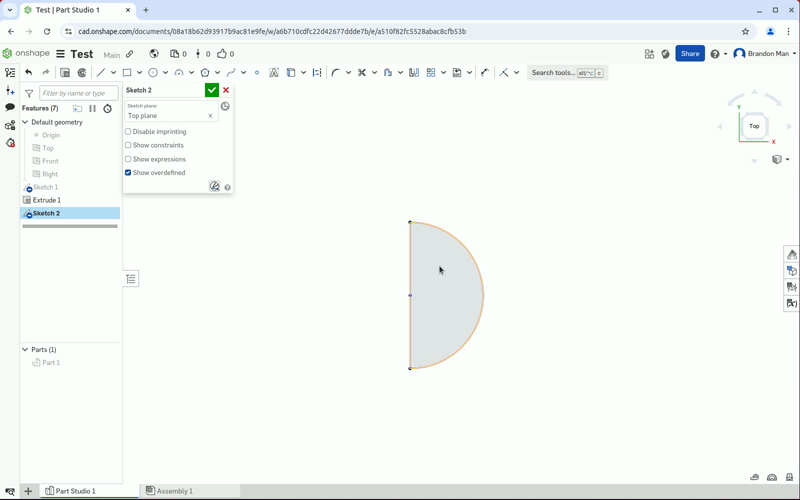
scroll(6)
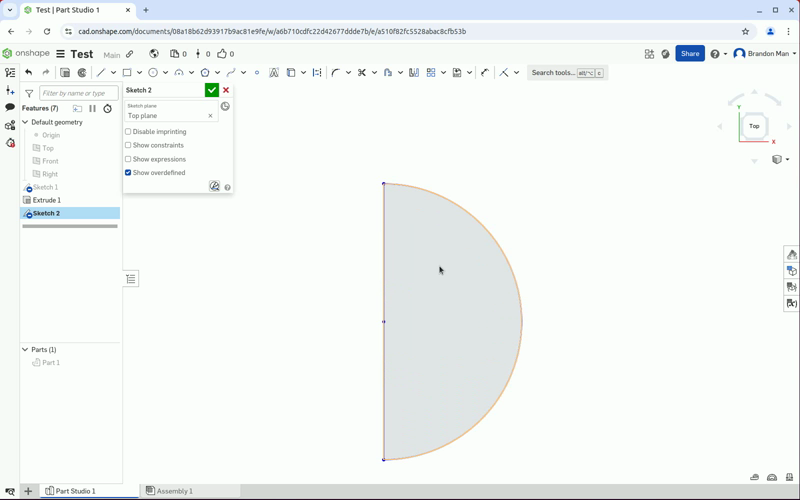
scroll(6)
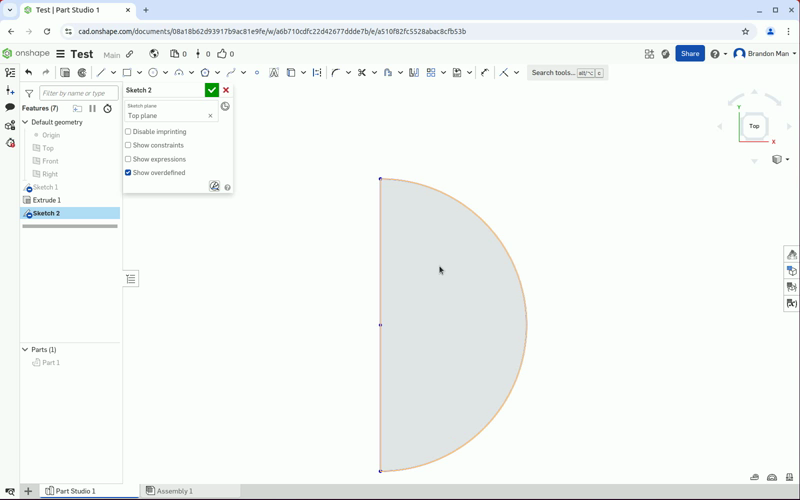
scroll(6)
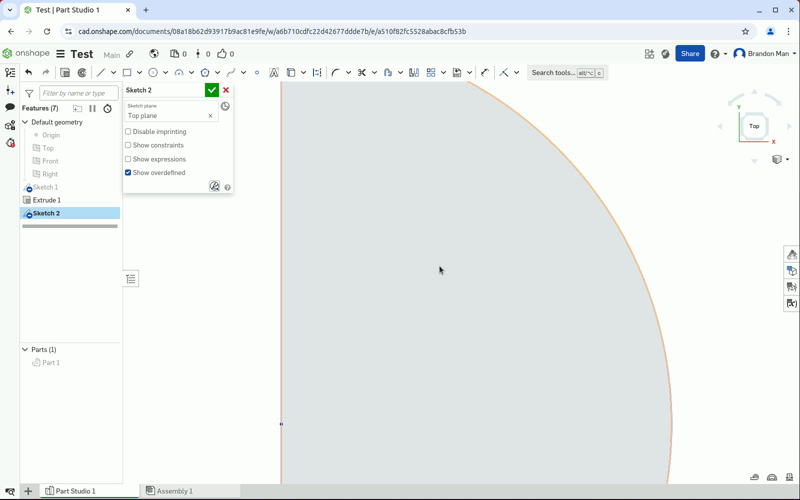
click(439, 265)
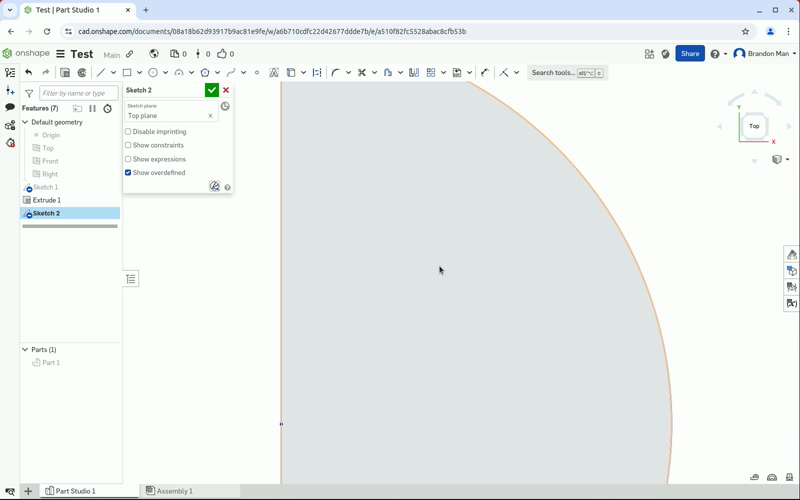
scroll(-6)
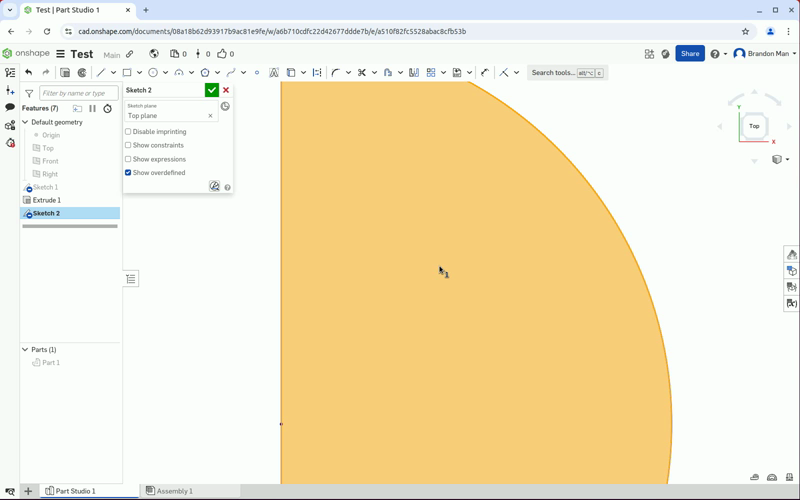
scroll(-6)
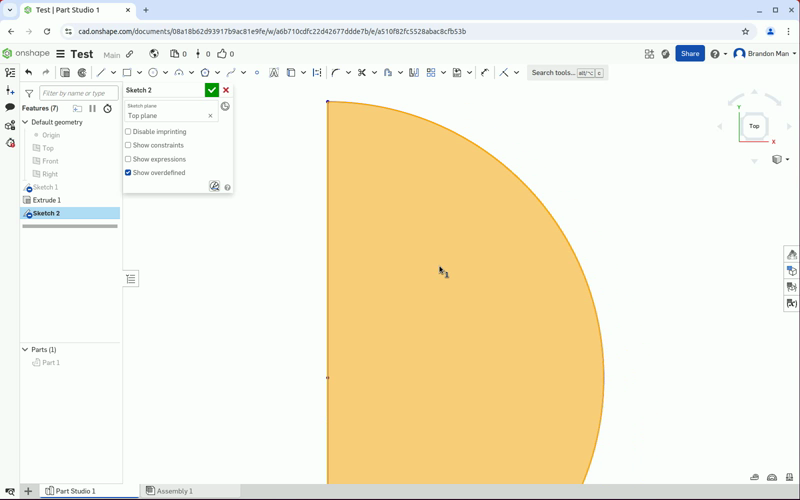
scroll(-6)
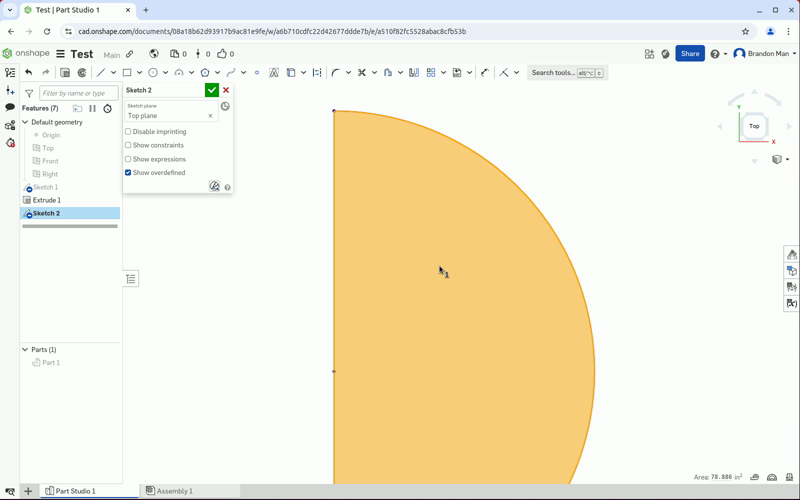
scroll(-6)
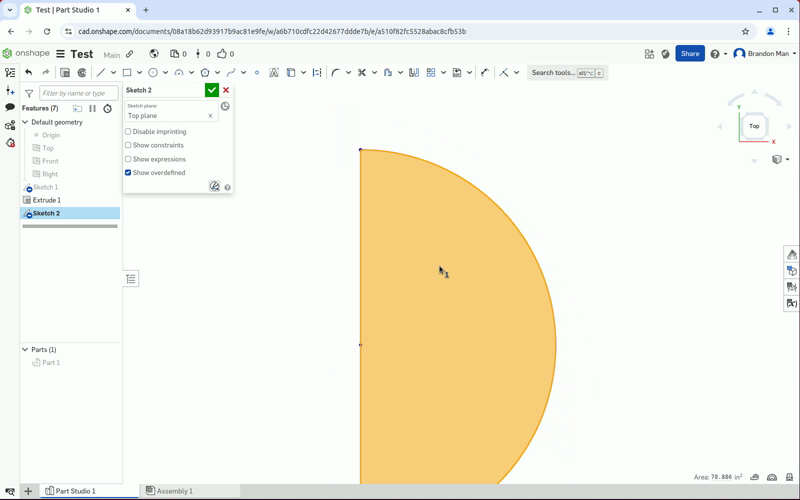
scroll(-6)
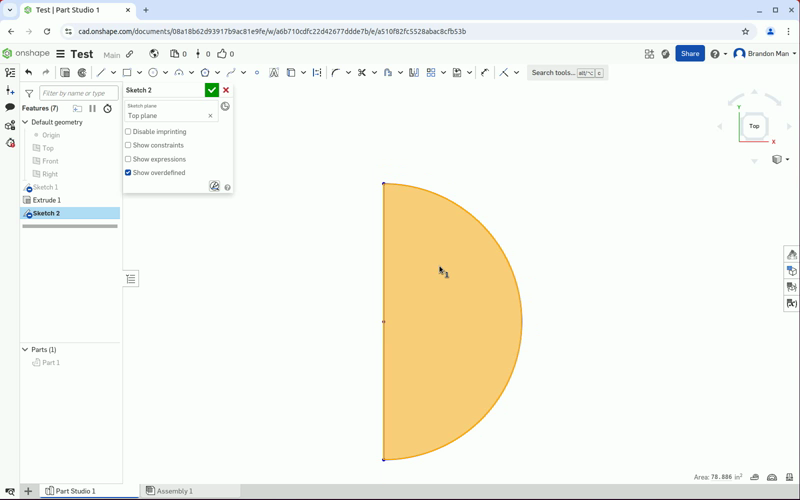
scroll(-6)
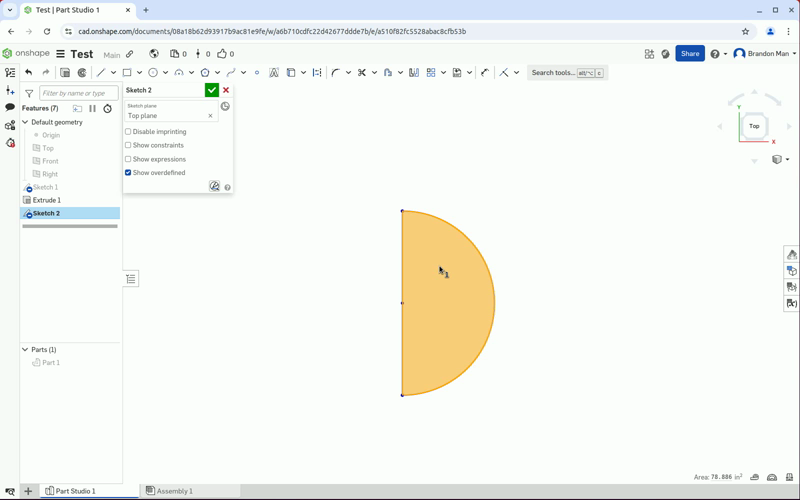
scroll(-6)
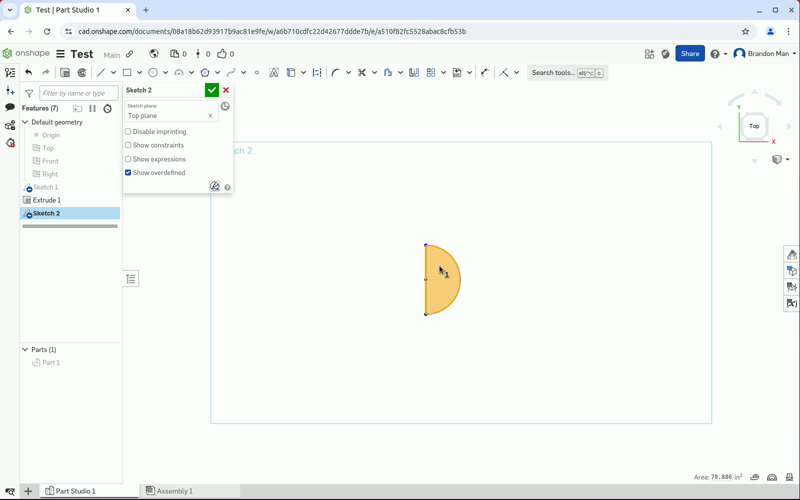
mouse_move(73, 352)
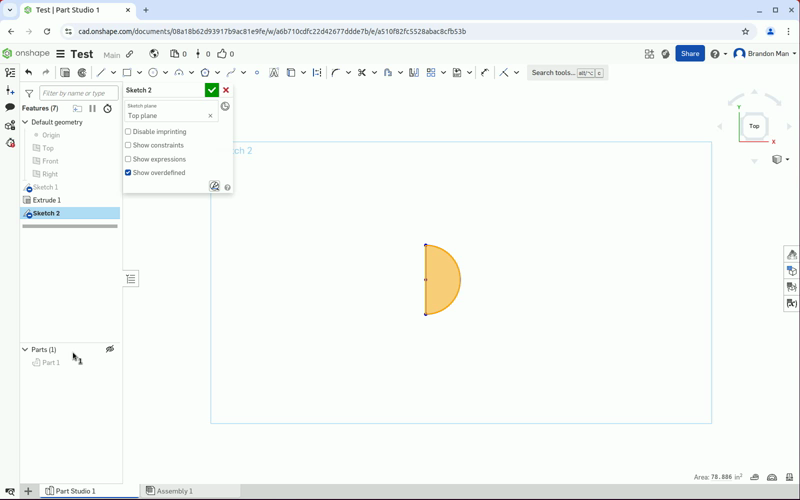
key(shift+y)
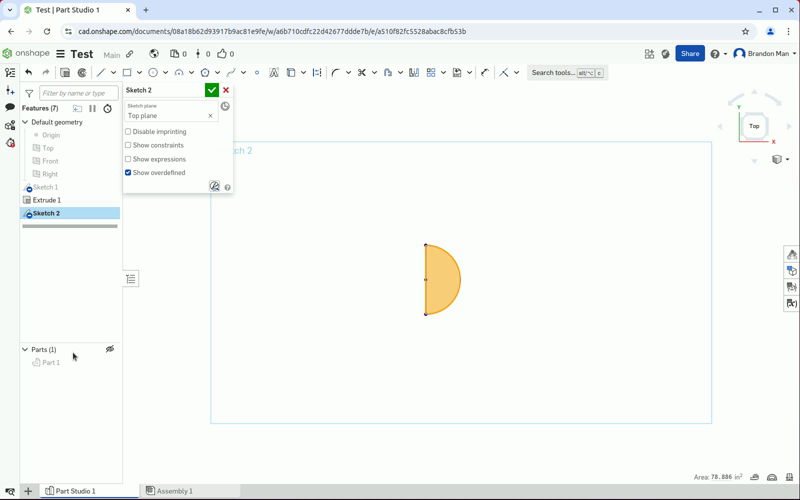
key(shift+e)
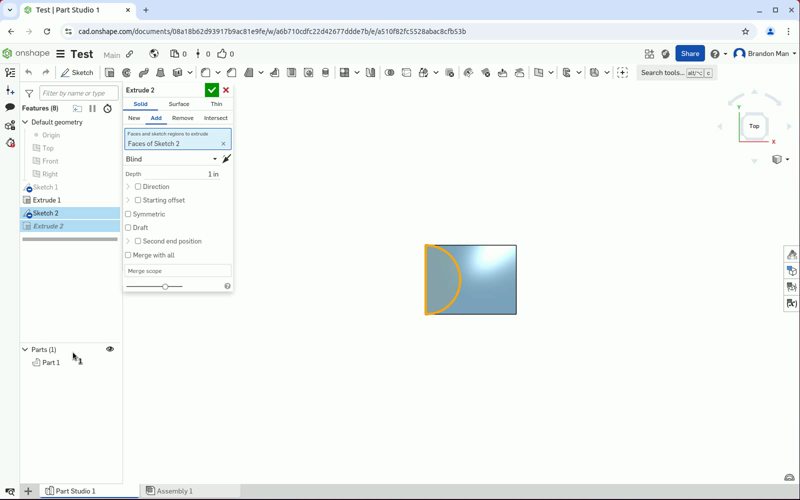
mouse_move(143, 106)
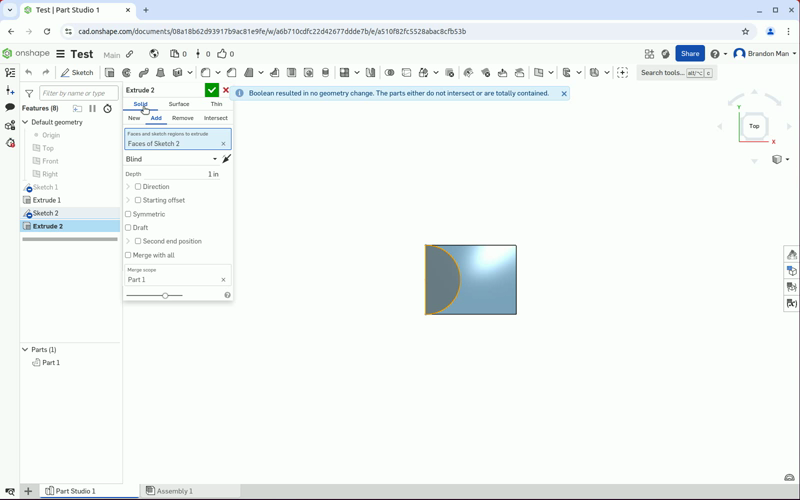
click(143, 106)
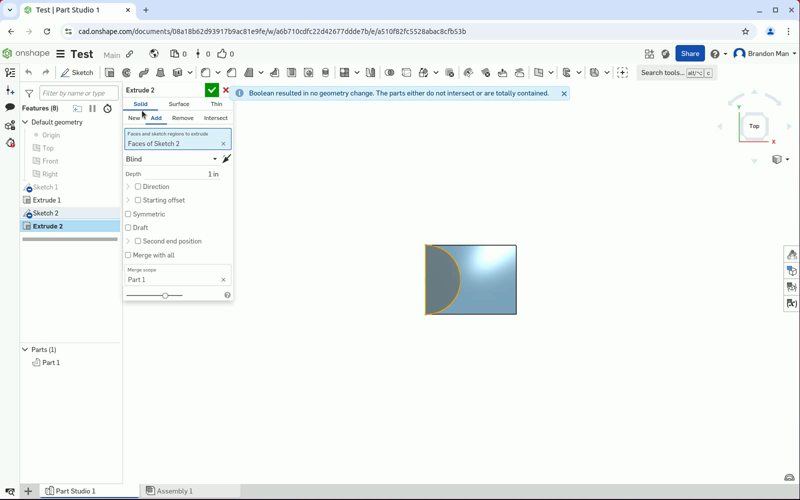
mouse_move(137, 120)
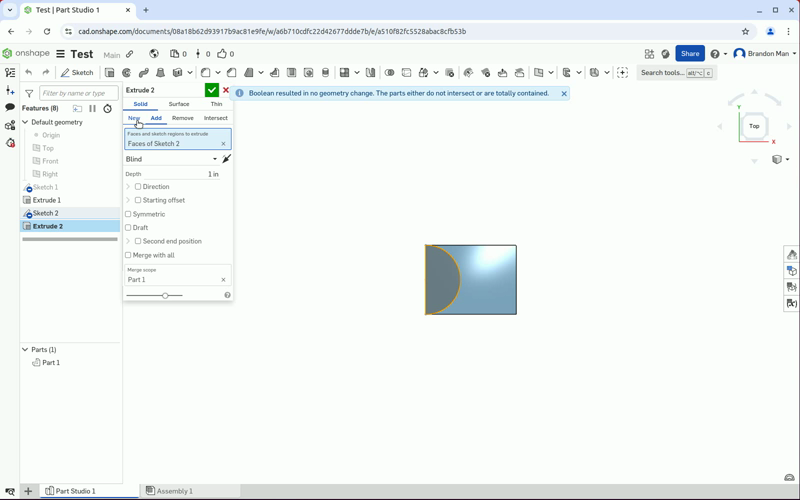
click(137, 120)
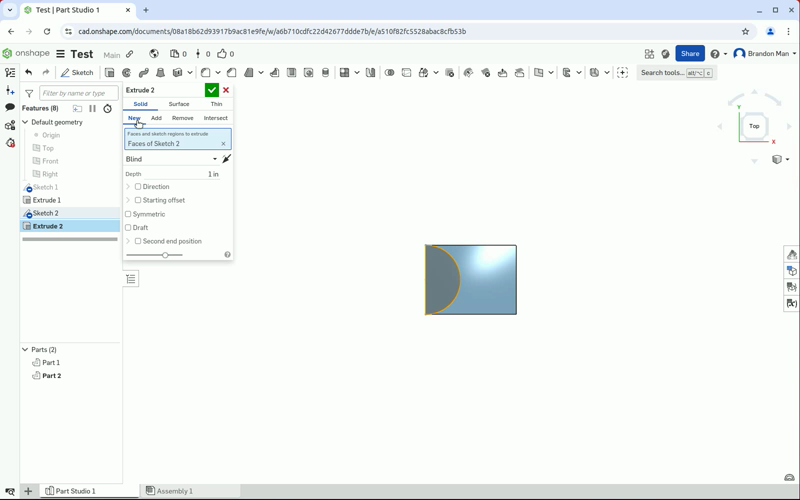
key(tab, 4)
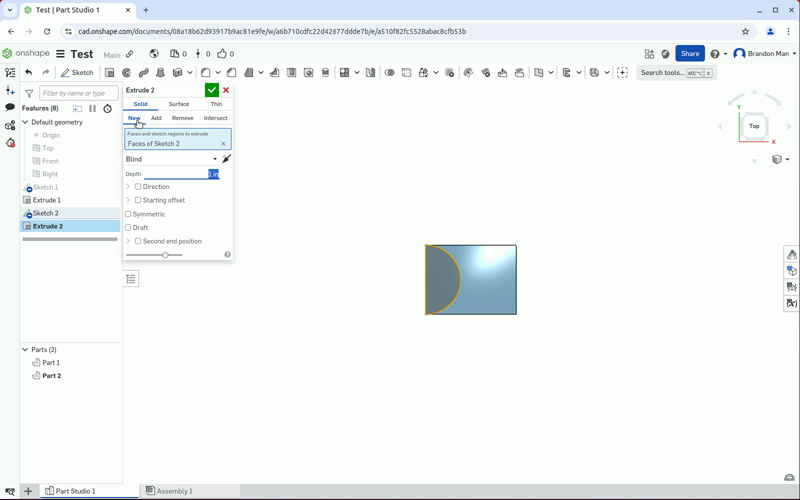
text(23.108)
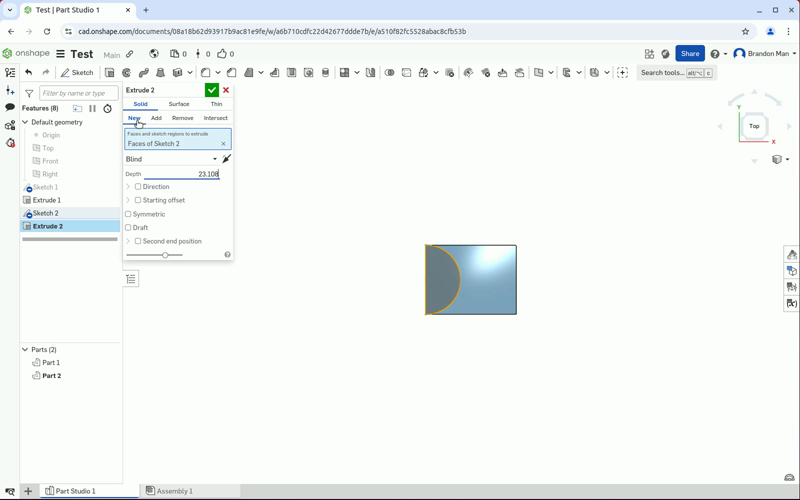
key(enter)
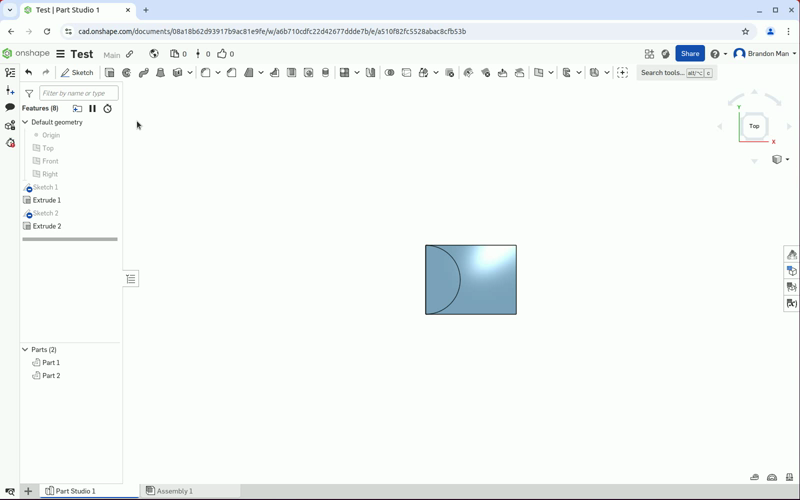
key(shift+h)
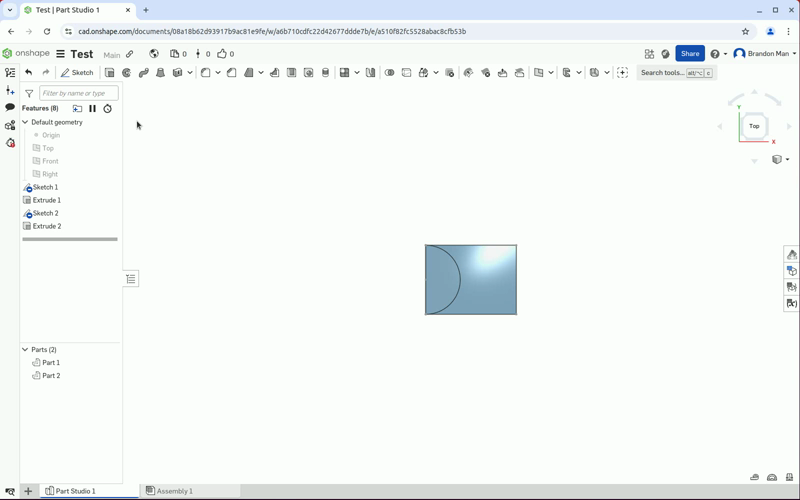
key(shift+h)
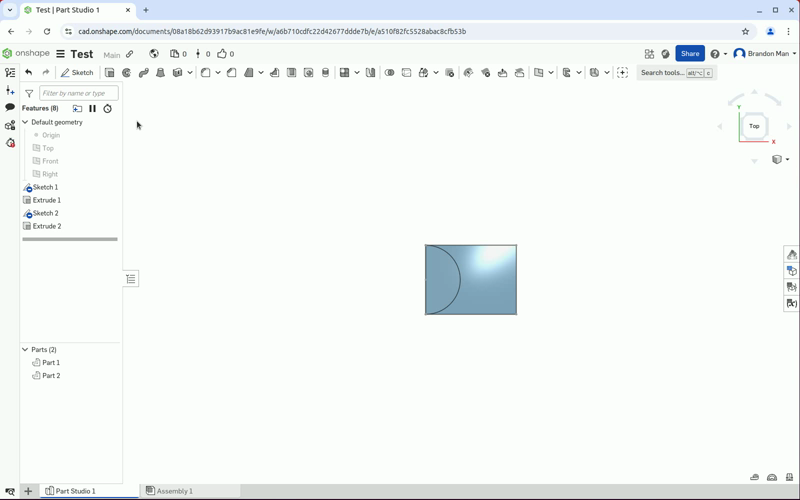
key(shift+7)
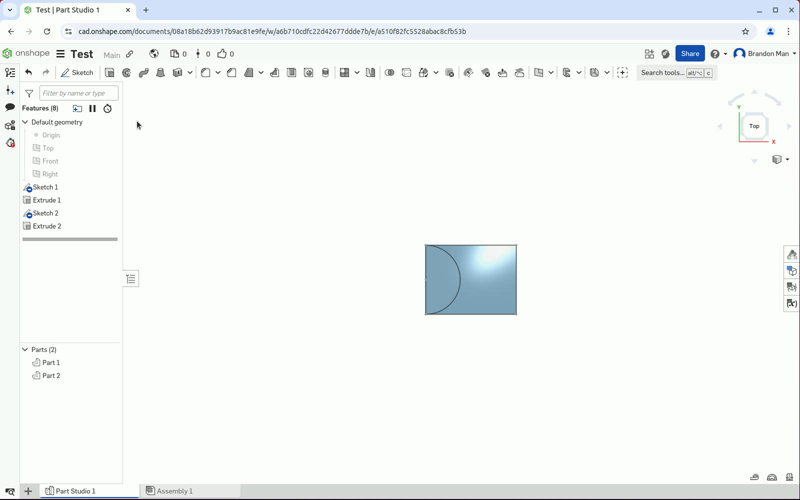
key(up, 3)
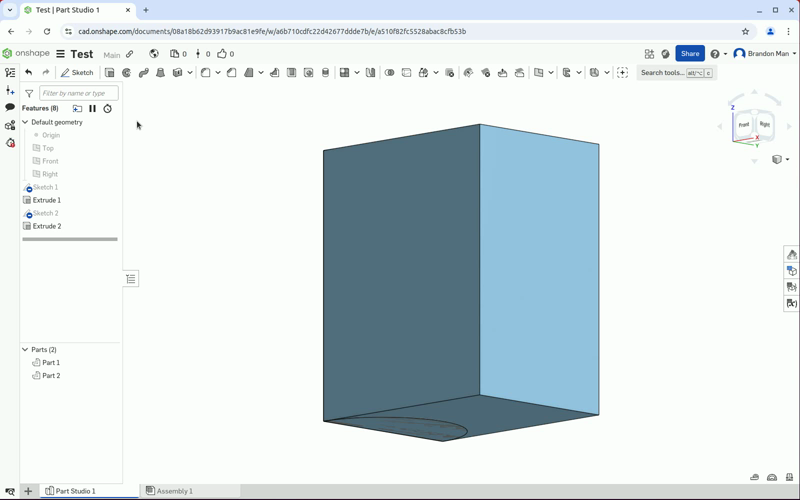
key(left, 3)
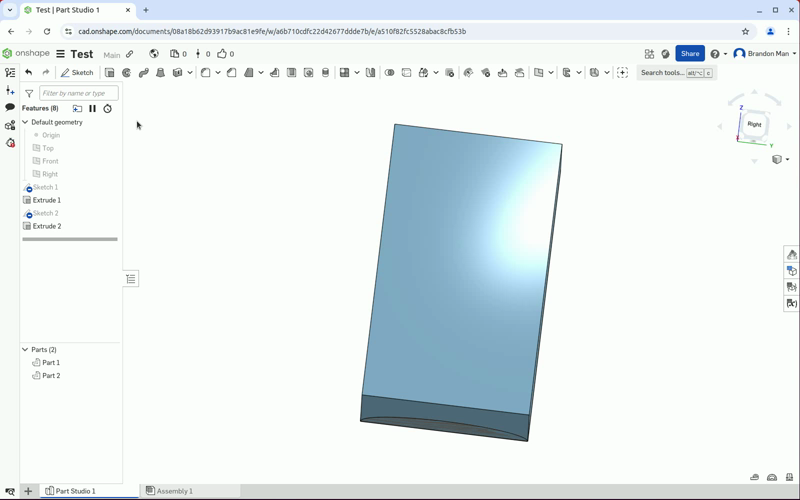
key(right, 3)
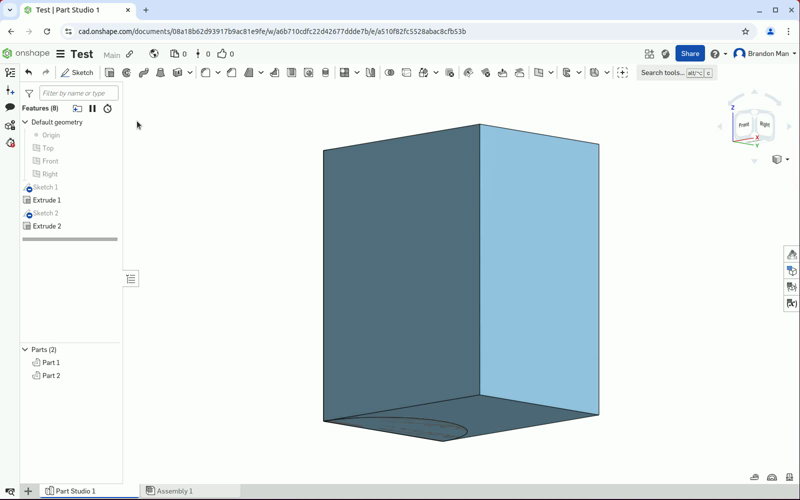
key(down, 3)
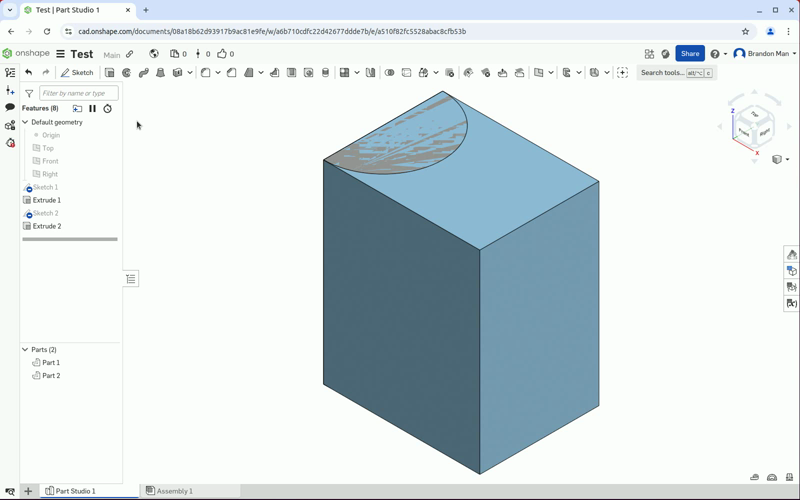
mouse_move(73, 189)
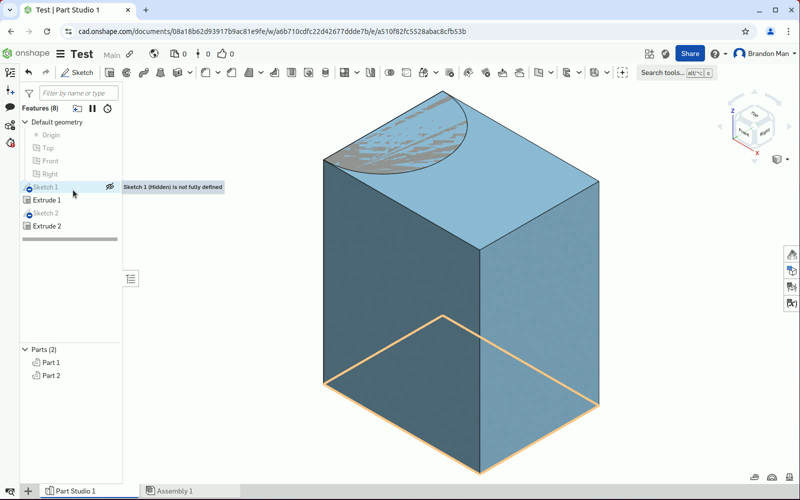
click(73, 189)